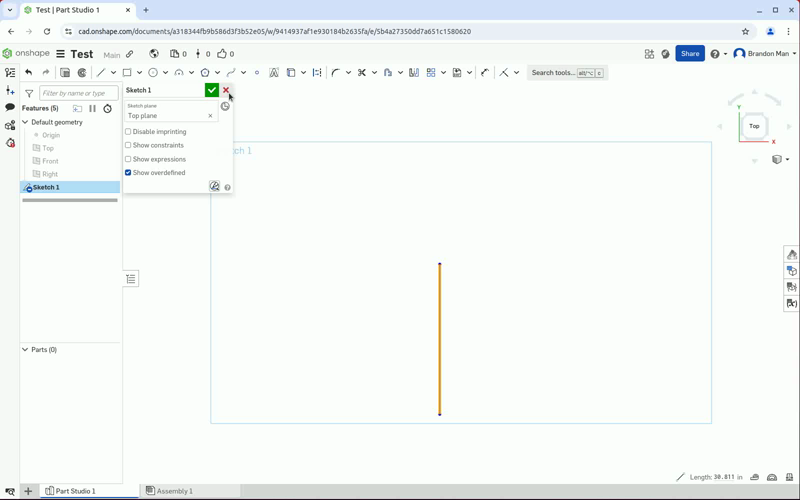
key(shift+h)
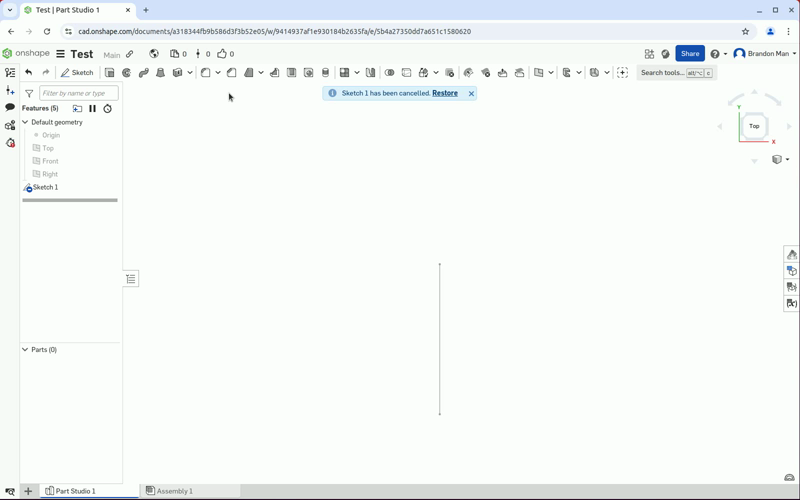
mouse_move(73, 352)
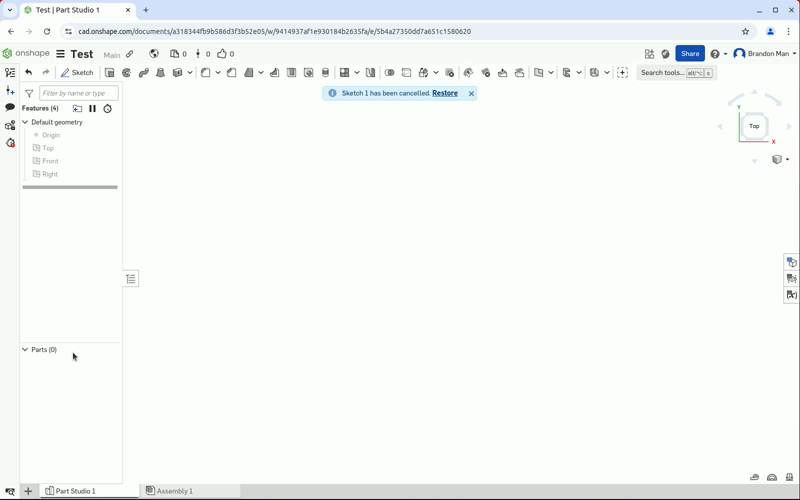
key(y)
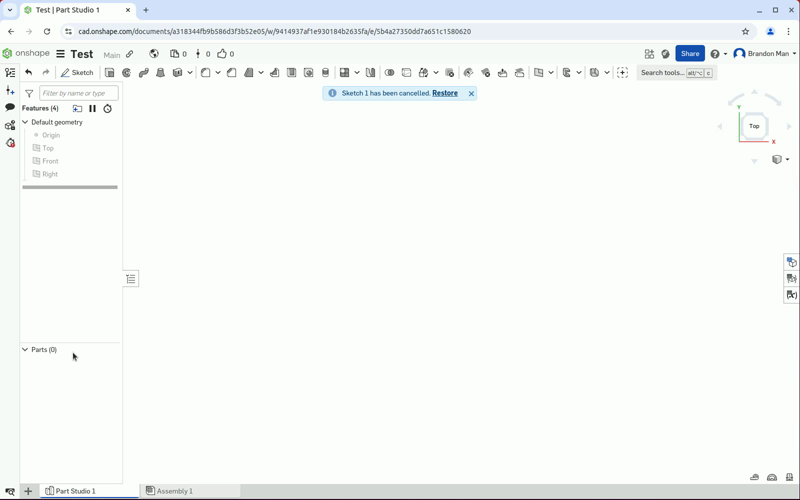
key(shift+p)
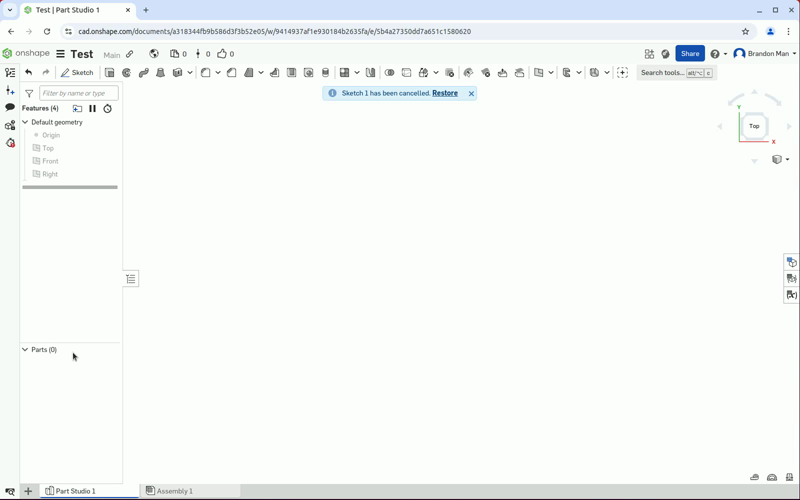
key(space)
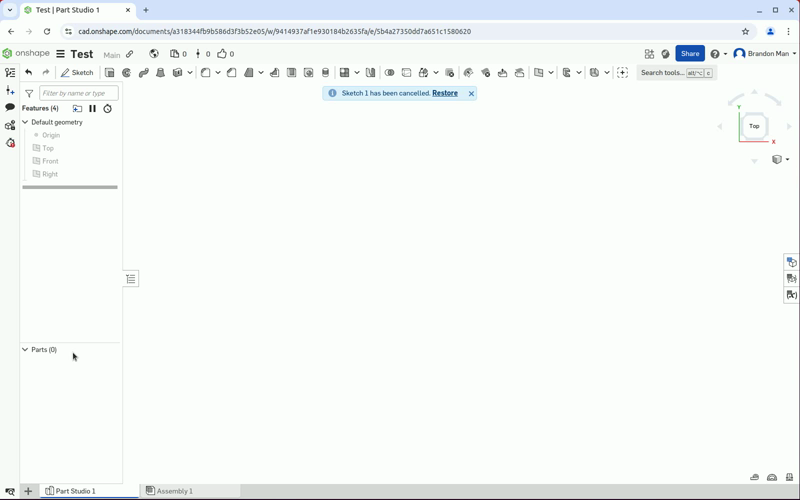
key_down(shift)
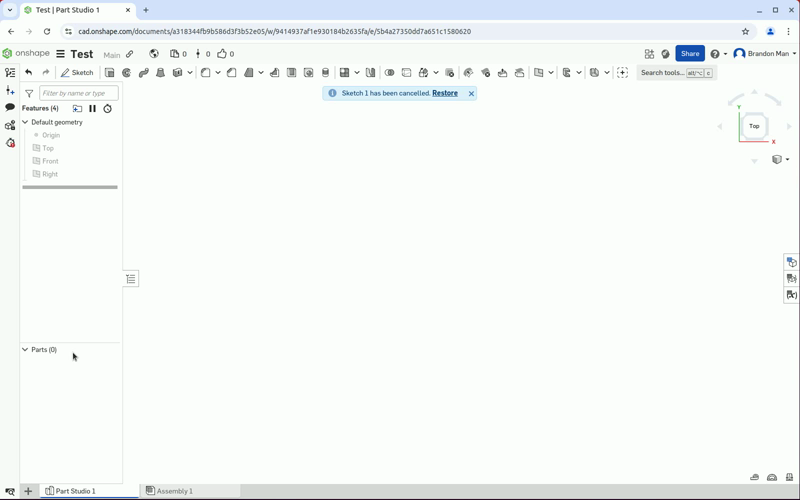
key(up)
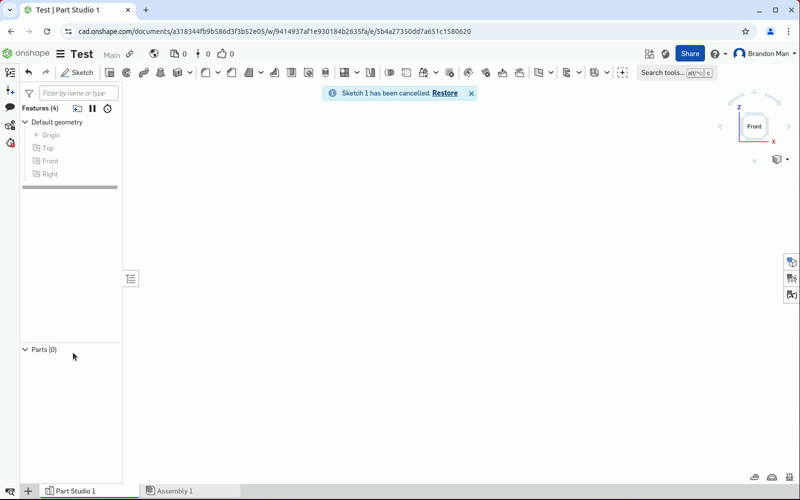
key_up(shift)
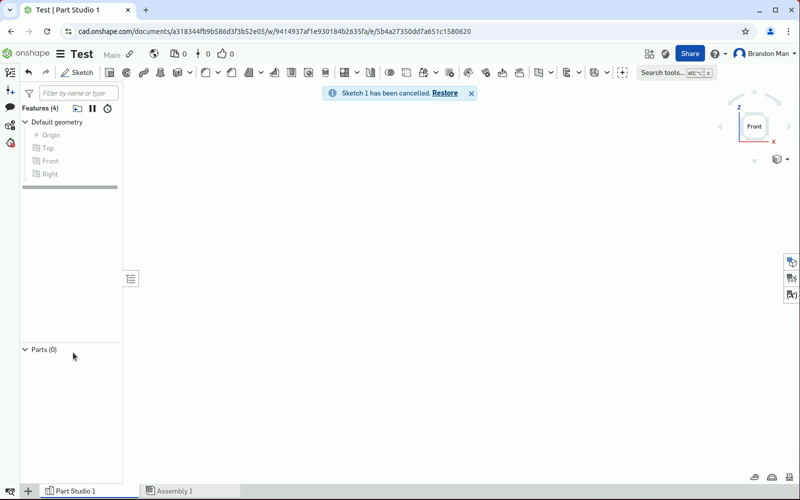
mouse_move(73, 352)
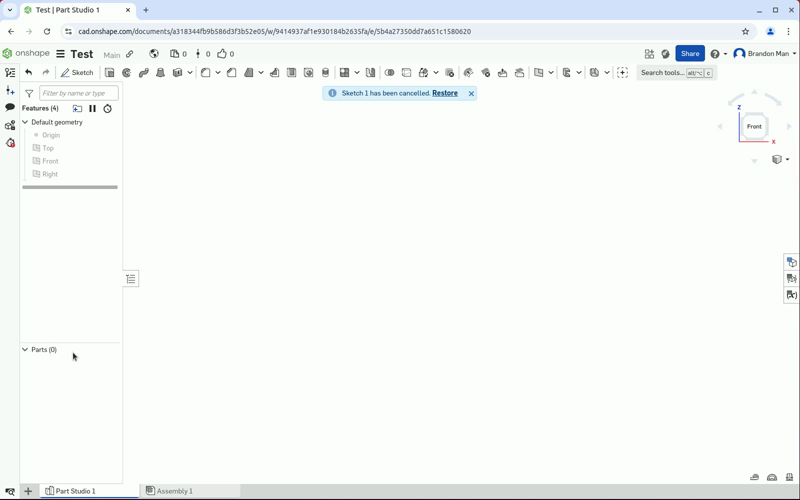
key(shift+y)
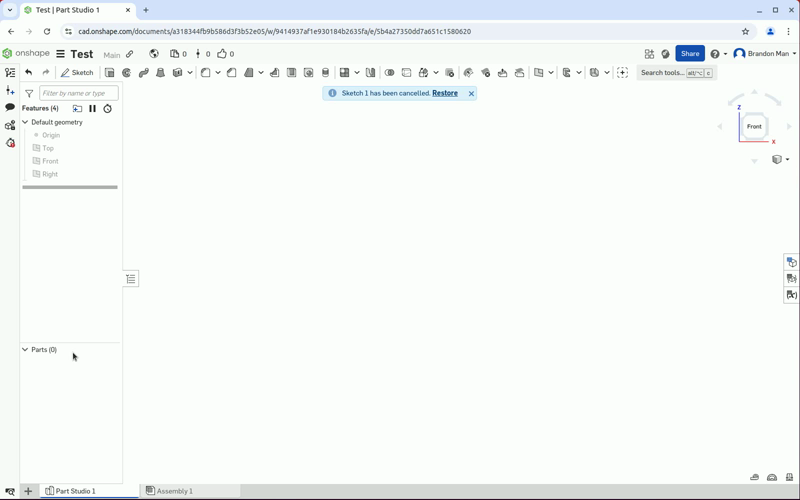
key(shift+s)
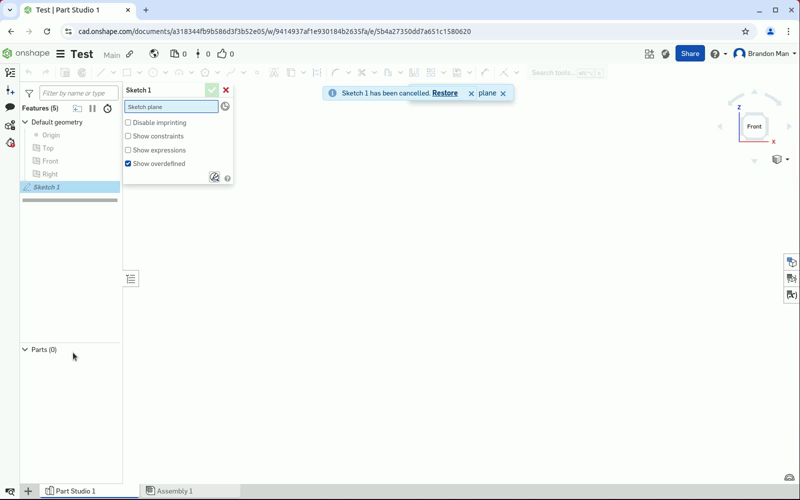
mouse_move(73, 163)
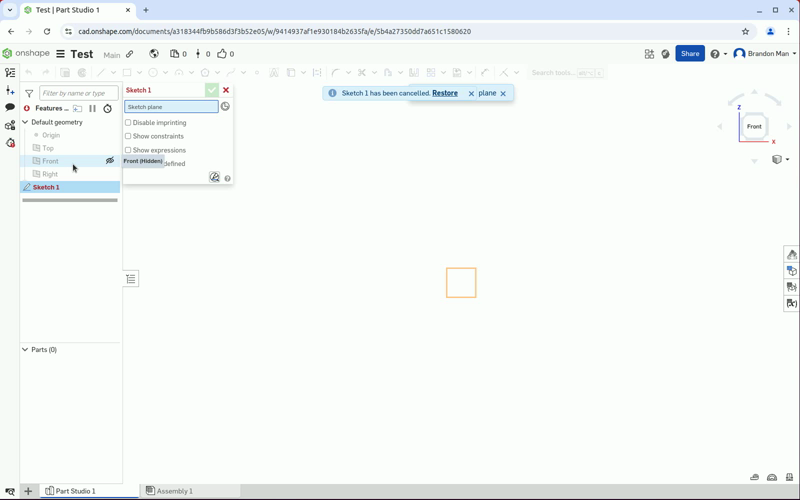
click(73, 163)
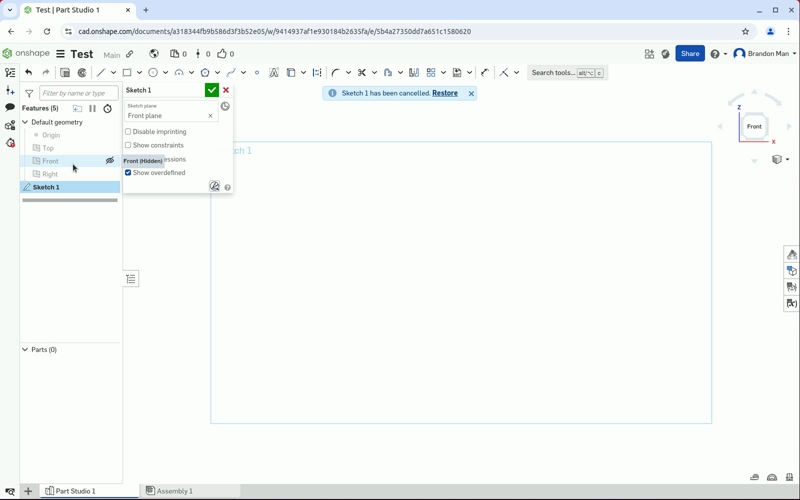
mouse_move(73, 352)
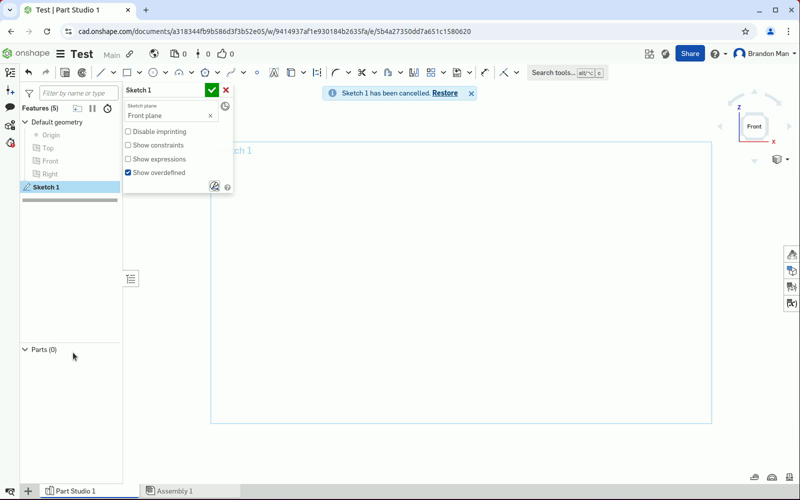
key(y)
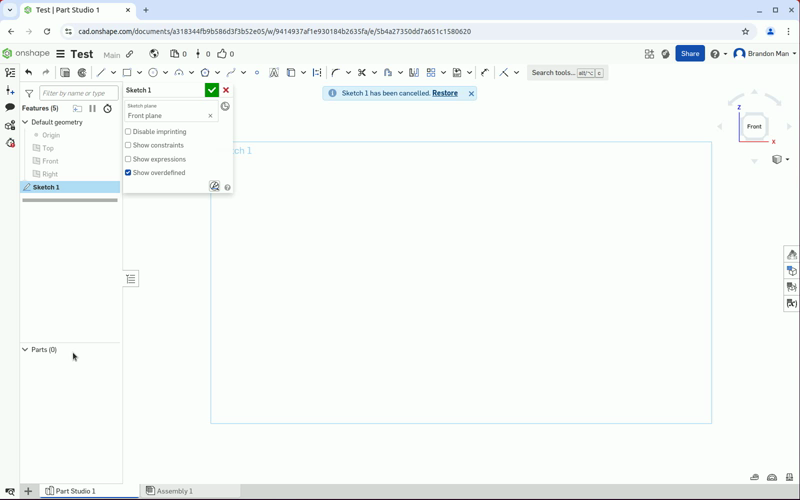
key(l)
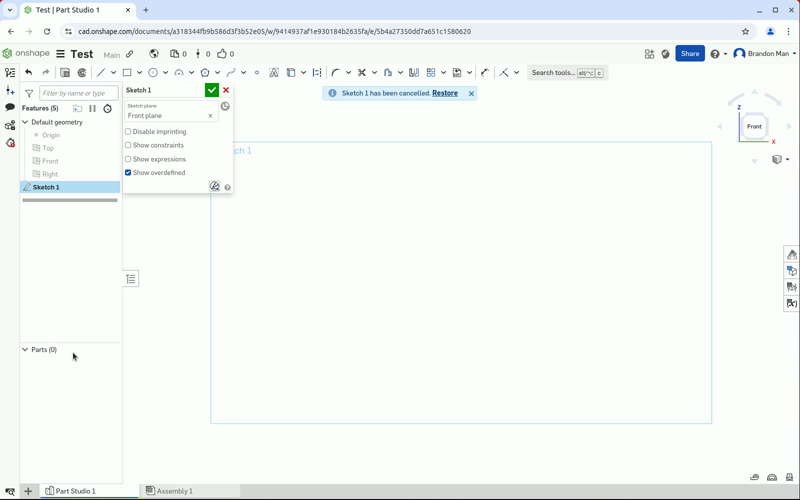
key_down(shift)
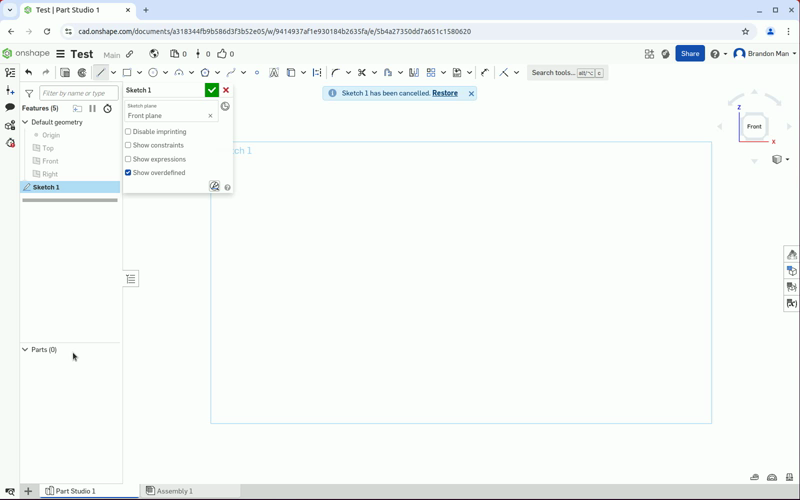
mouse_move(460, 282)
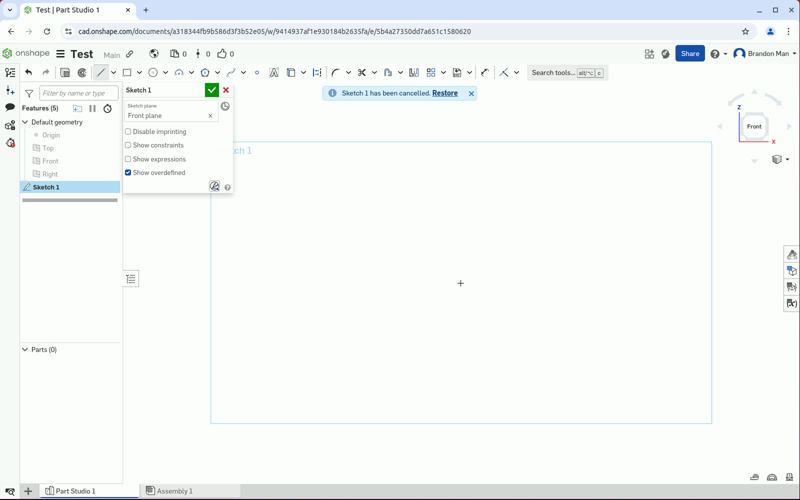
click(460, 282)
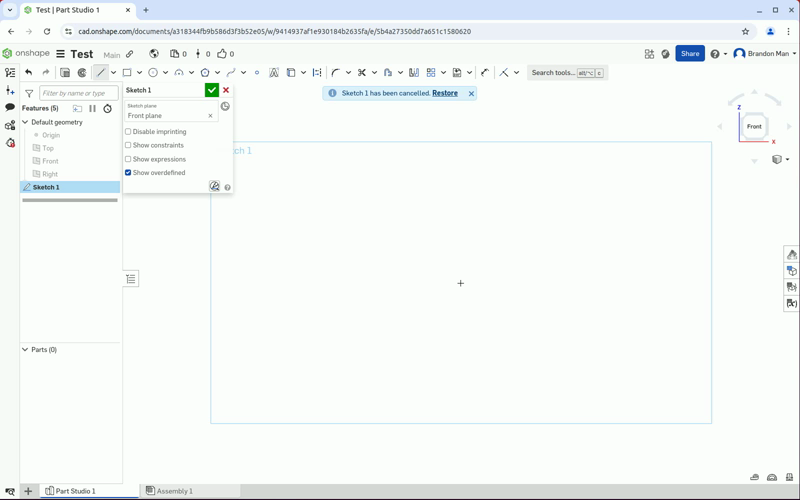
key_up(shift)
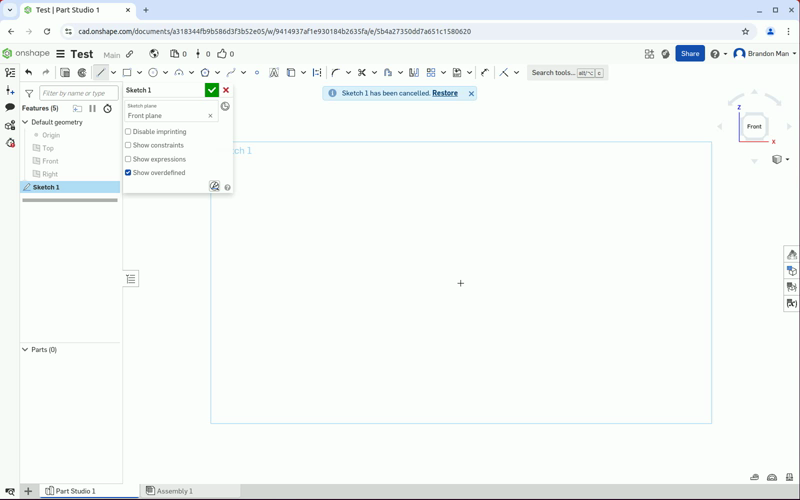
key_down(shift)
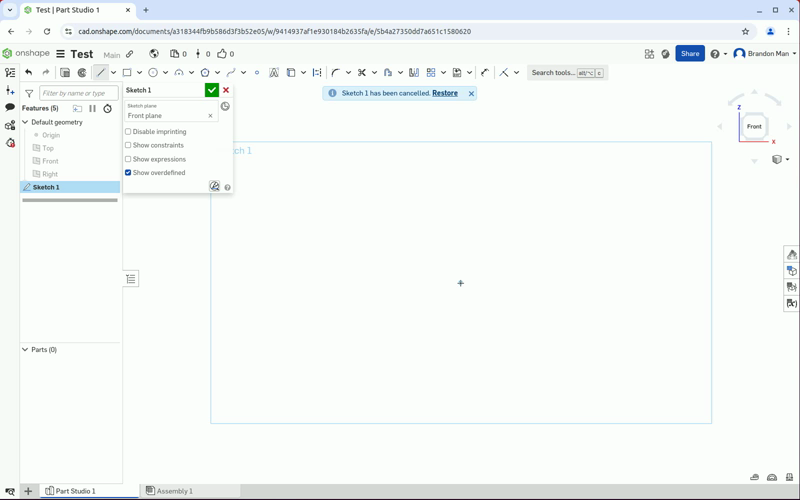
mouse_move(573, 282)
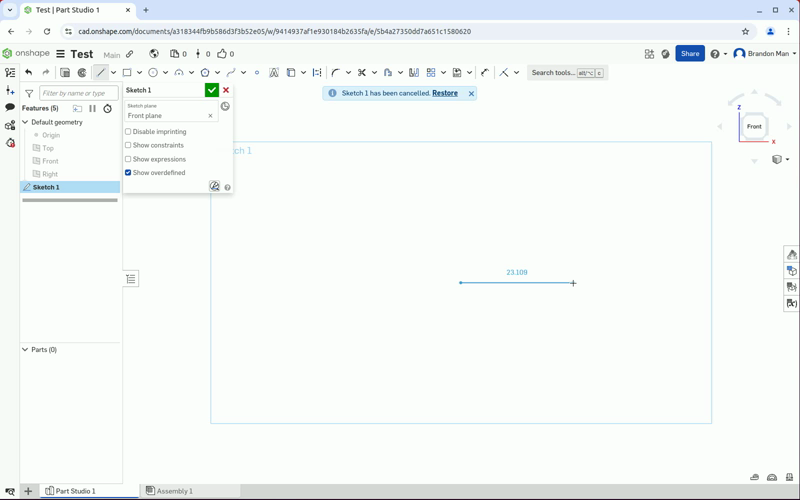
click(573, 282)
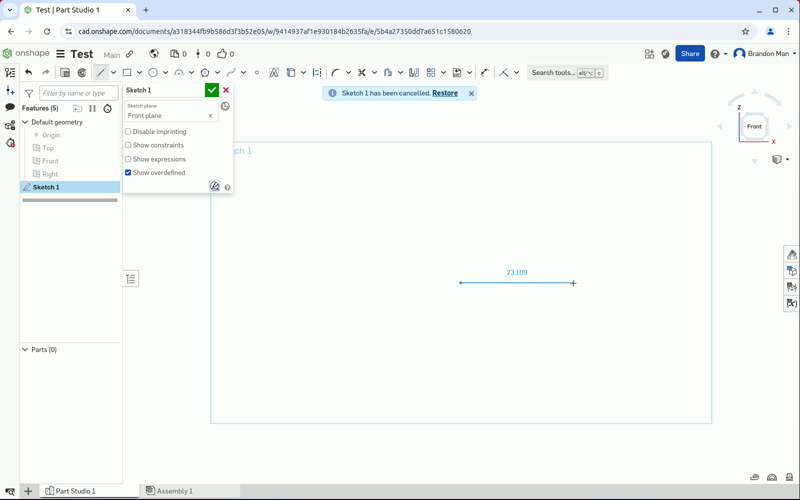
key_up(shift)
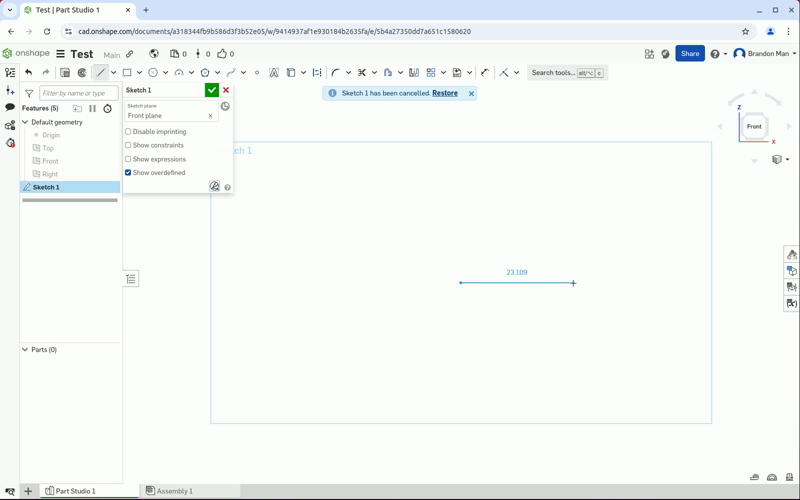
key_down(shift)
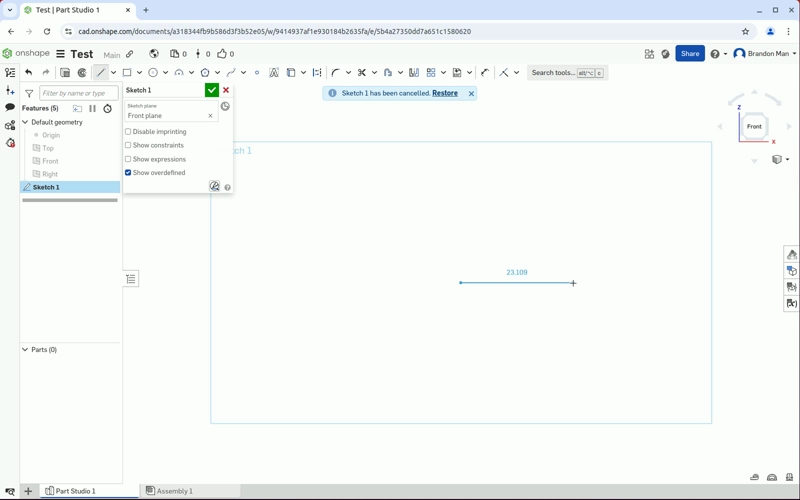
mouse_move(573, 189)
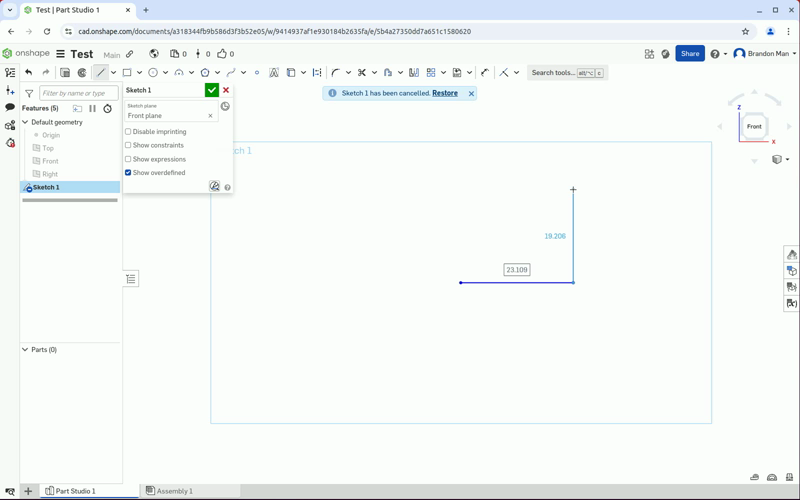
click(573, 189)
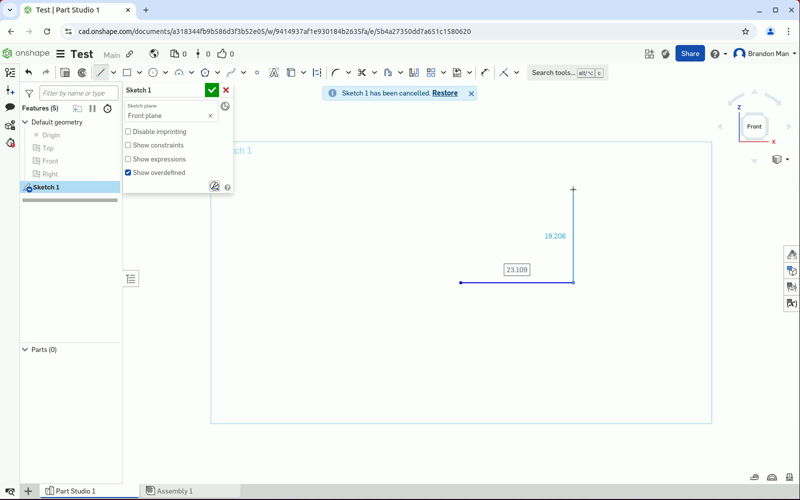
key_up(shift)
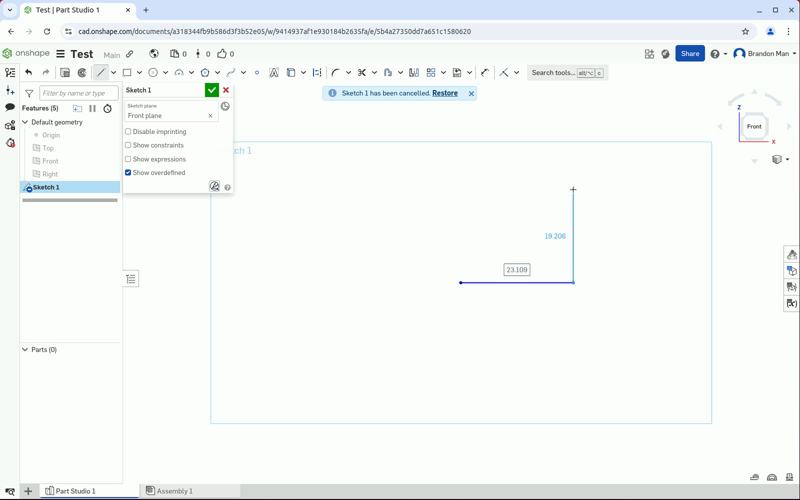
key_down(shift)
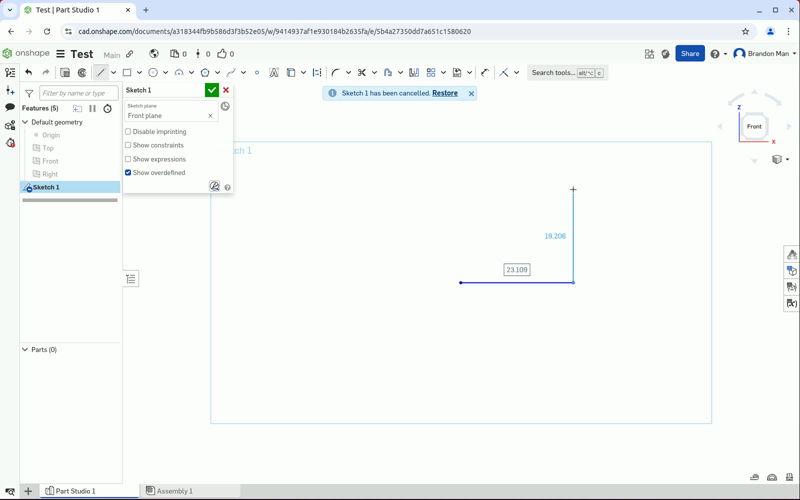
mouse_move(460, 189)
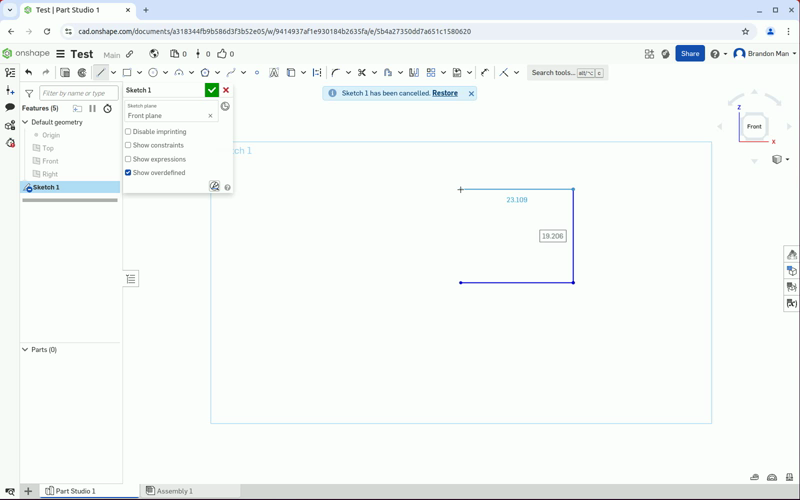
click(460, 189)
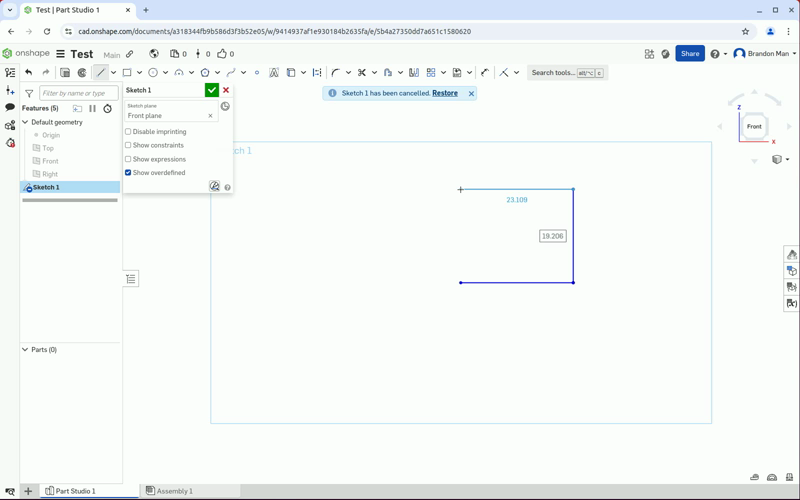
key_up(shift)
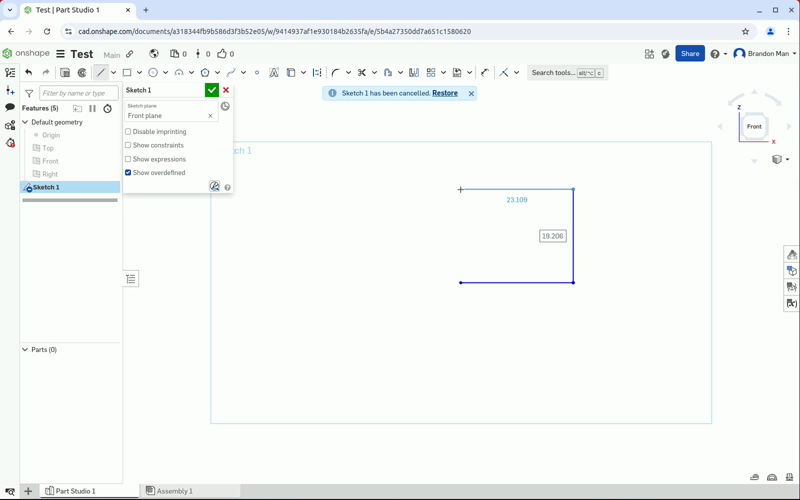
key_down(shift)
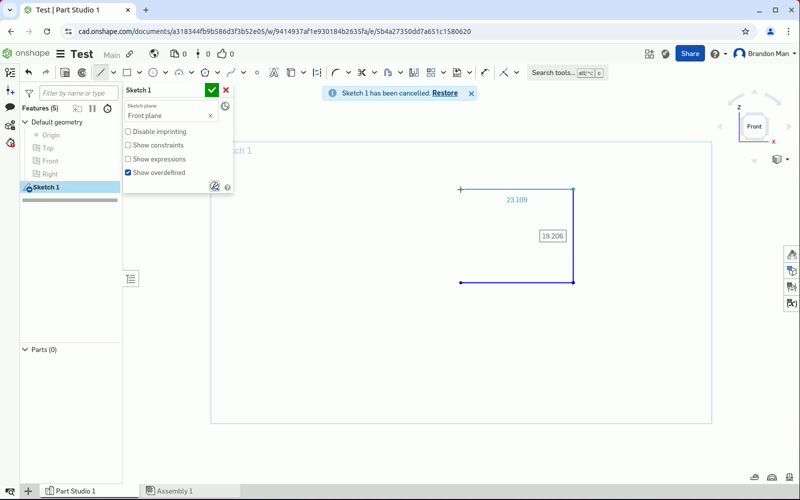
mouse_move(460, 282)
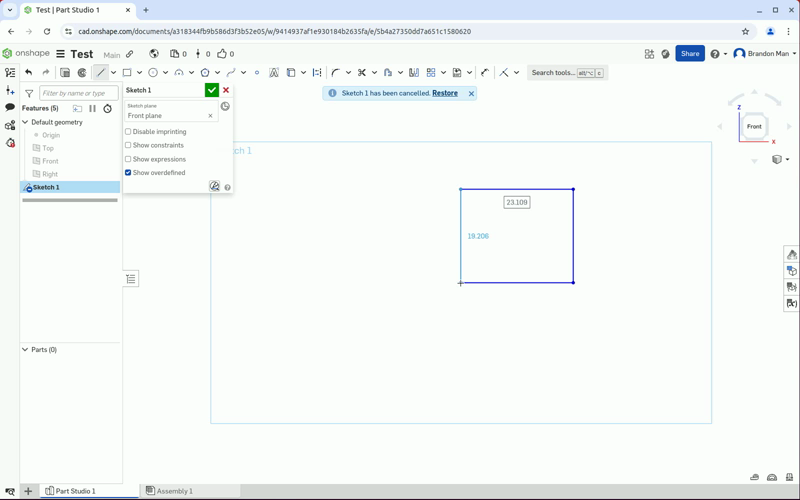
key_up(shift)
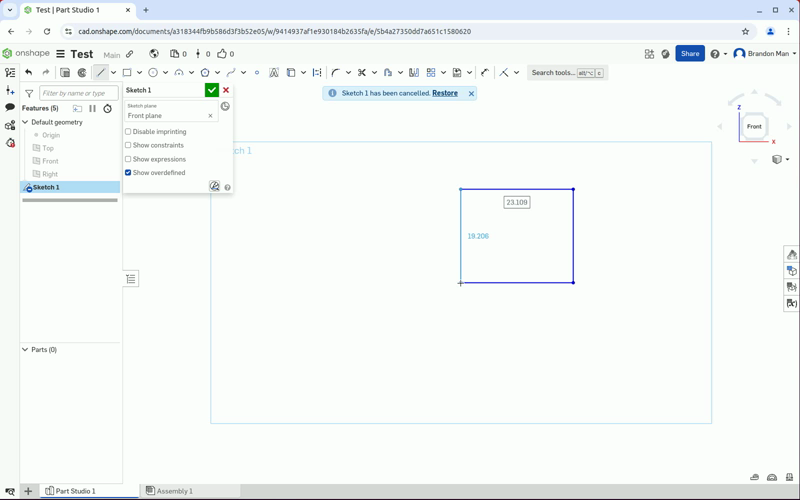
click(460, 282)
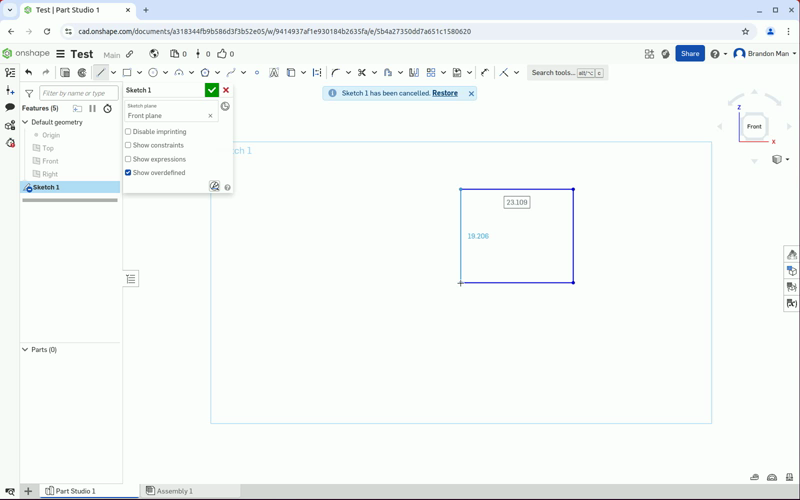
key(esc)
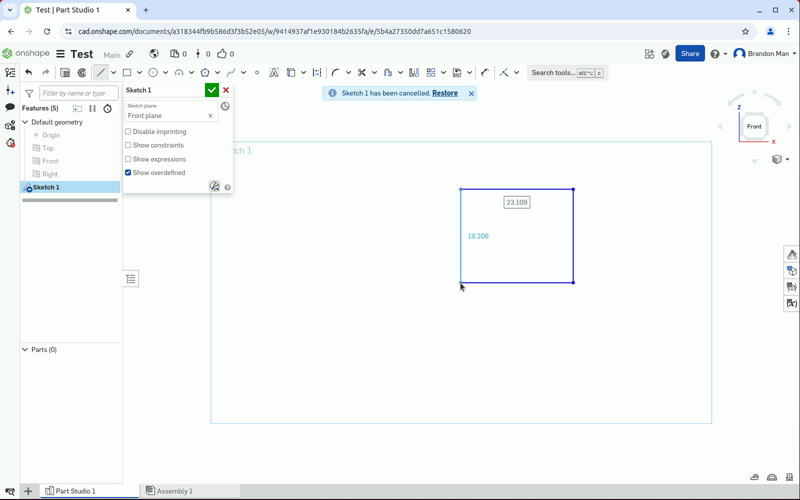
mouse_move(505, 224)
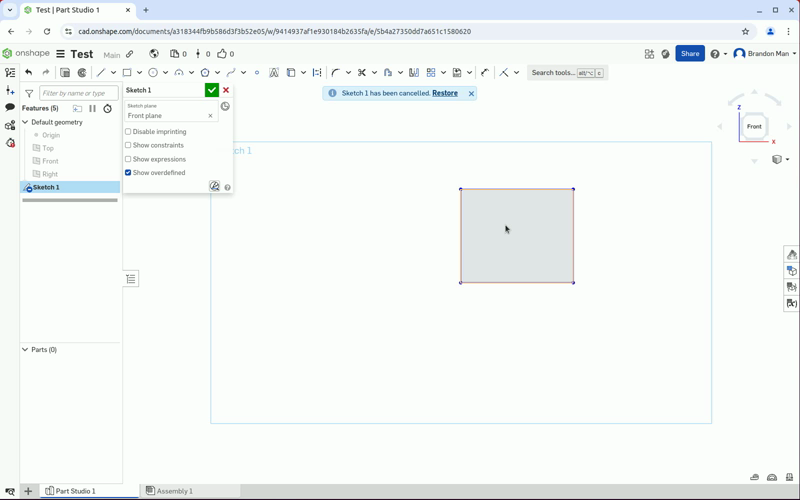
click(505, 224)
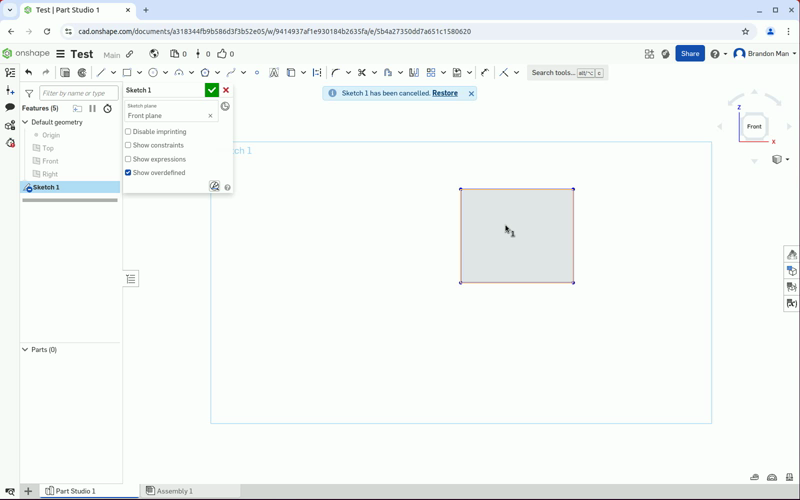
mouse_move(73, 352)
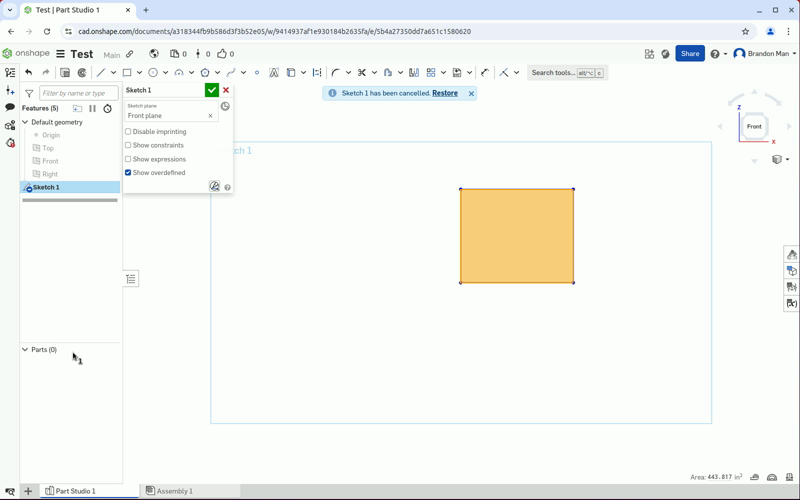
key(shift+y)
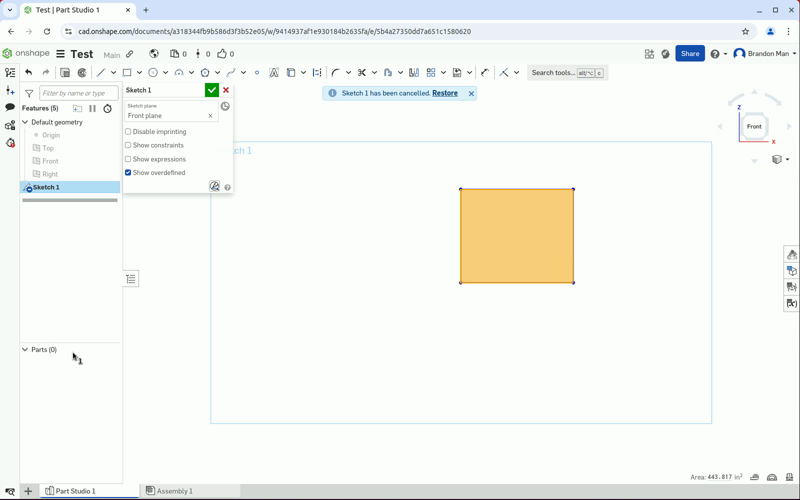
key(shift+e)
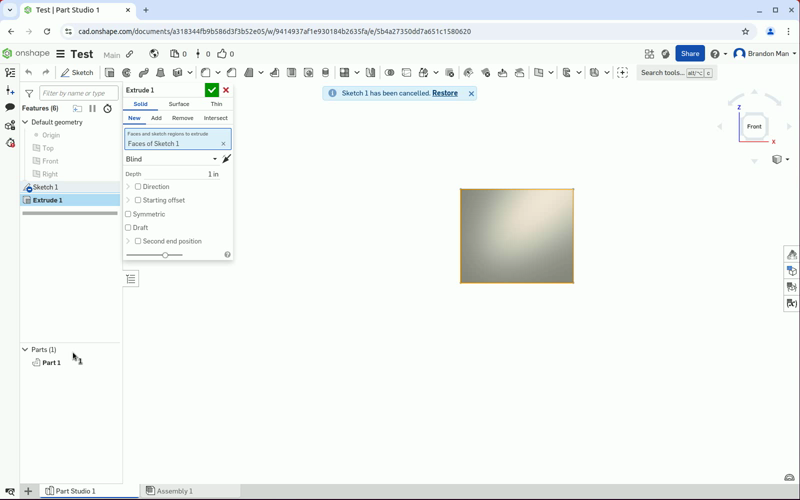
mouse_move(143, 106)
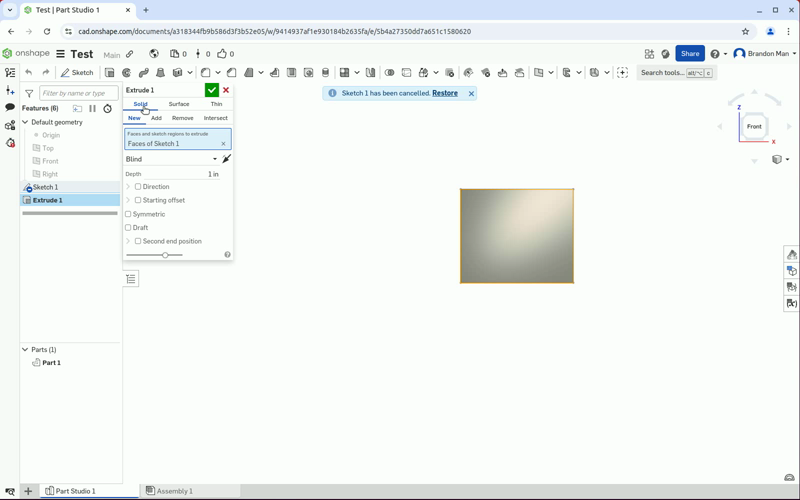
click(143, 106)
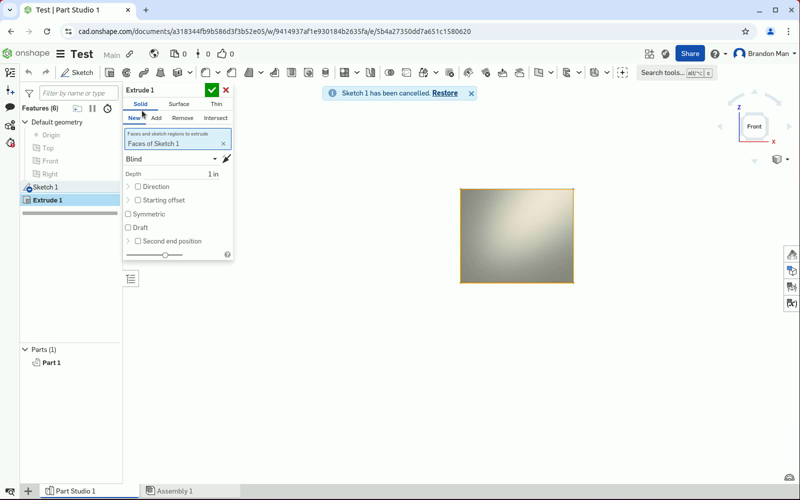
mouse_move(137, 120)
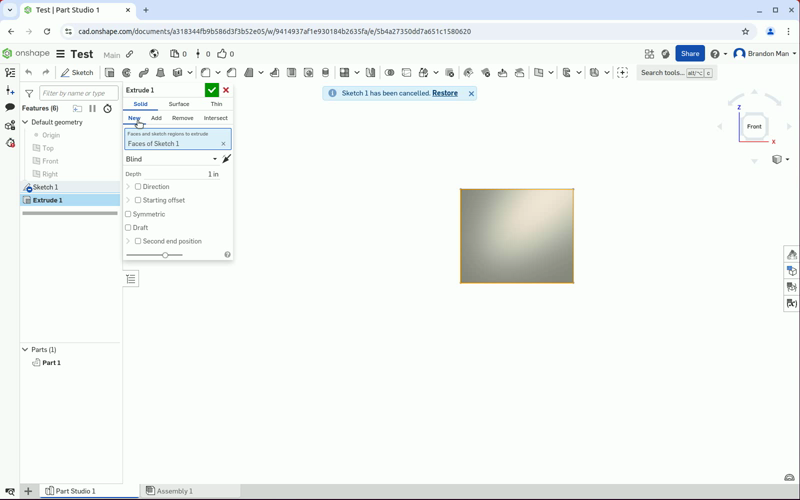
click(137, 120)
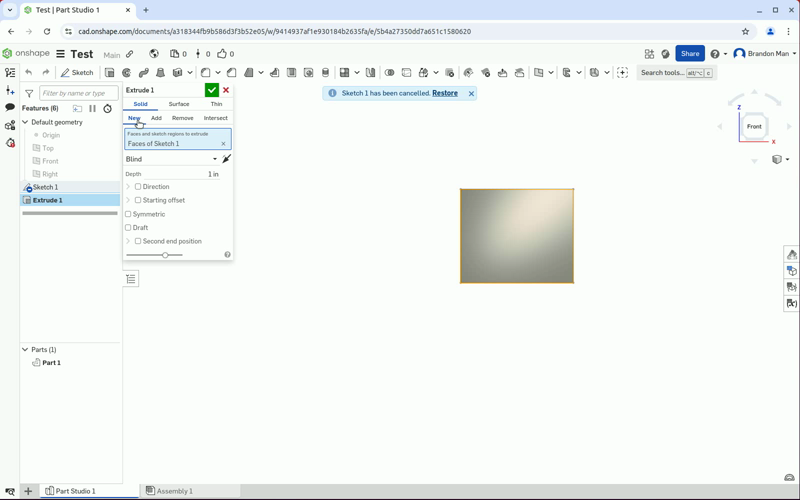
key(tab, 4)
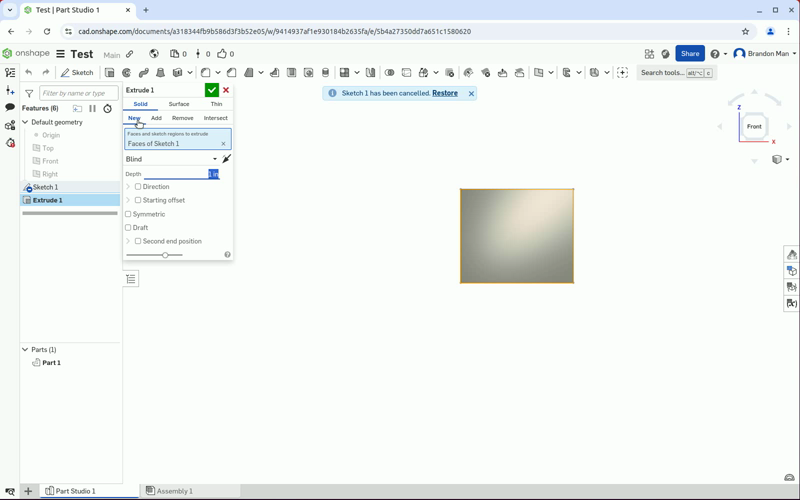
text(15.405)
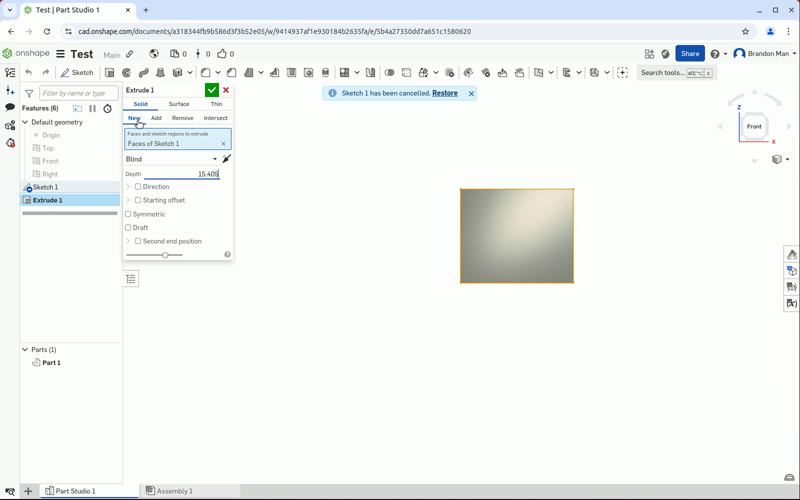
key(enter)
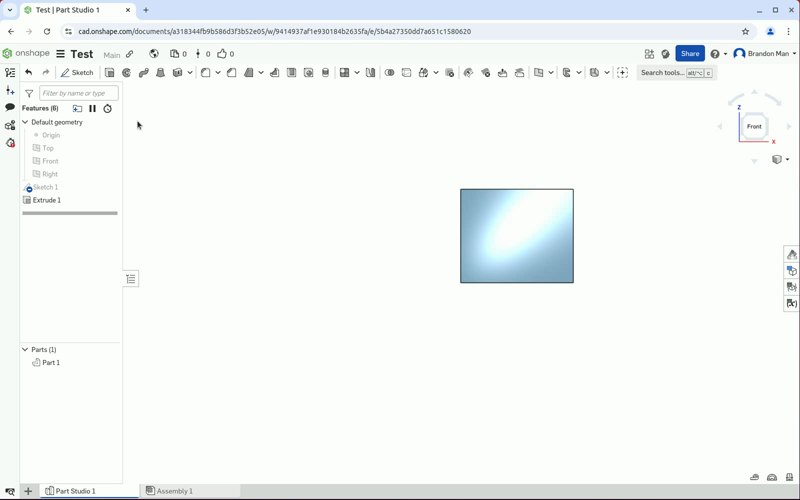
key(shift+h)
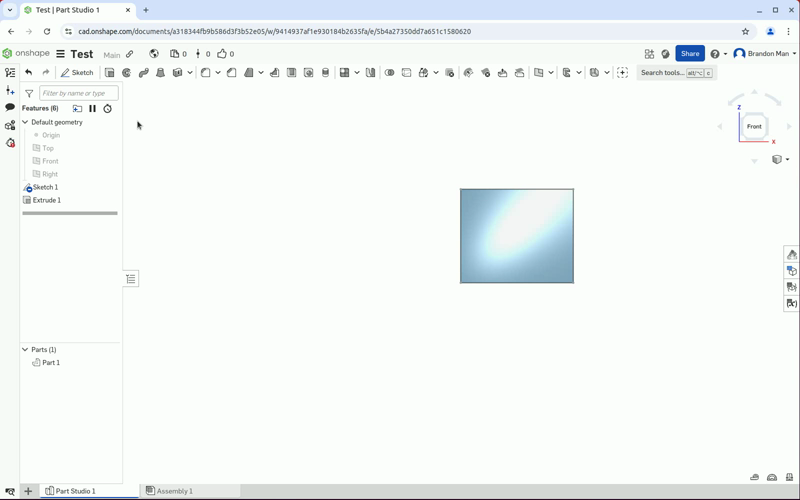
key(shift+h)
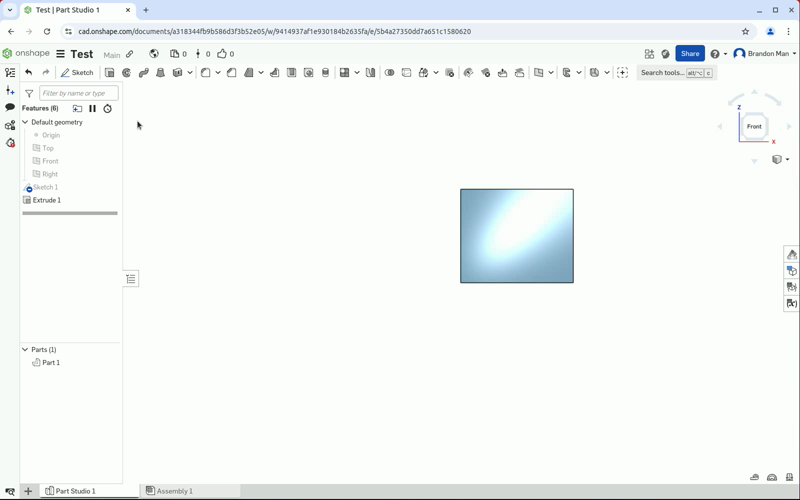
mouse_move(73, 189)
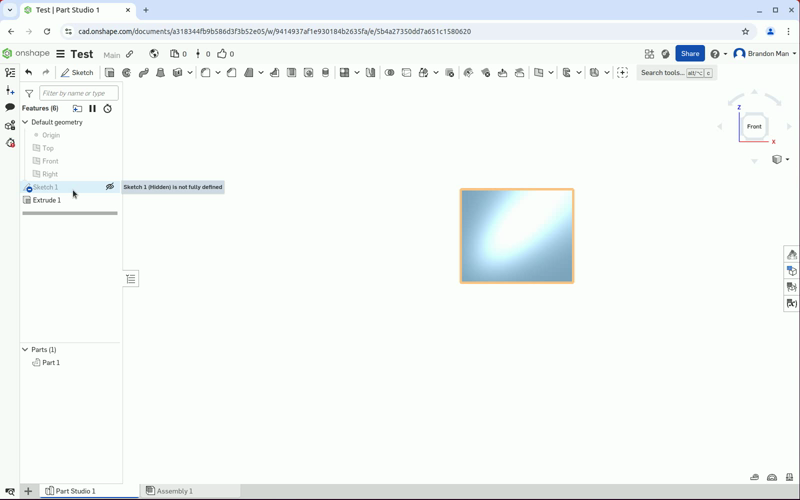
click(73, 189)
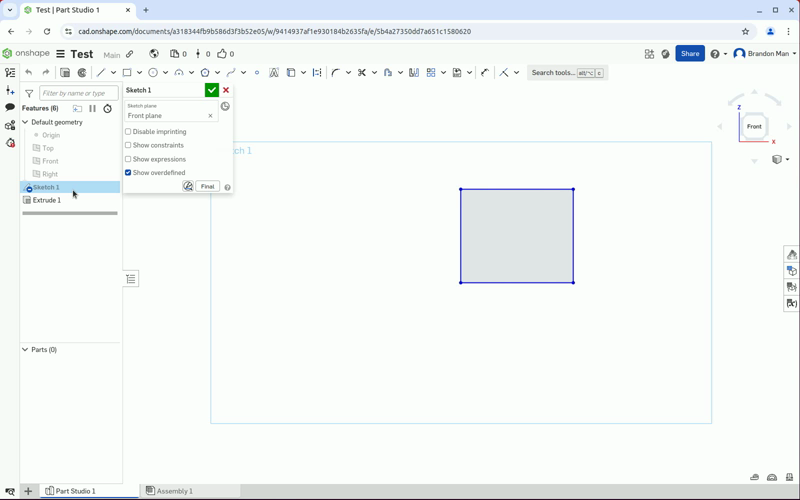
mouse_move(229, 92)
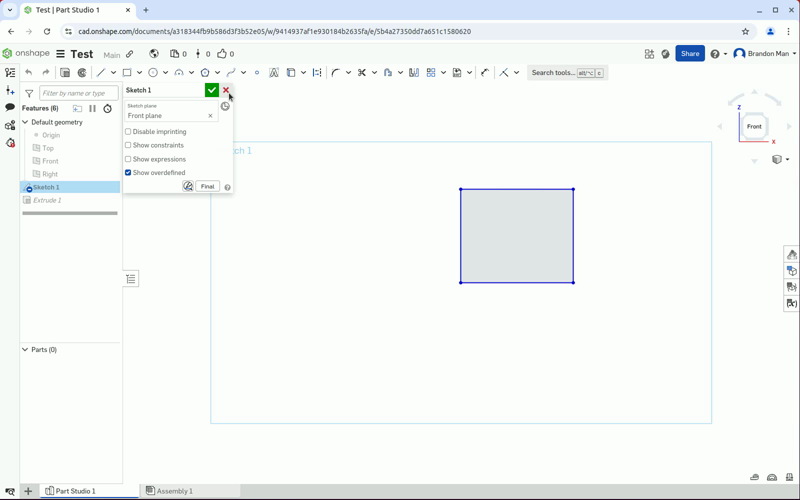
click(229, 92)
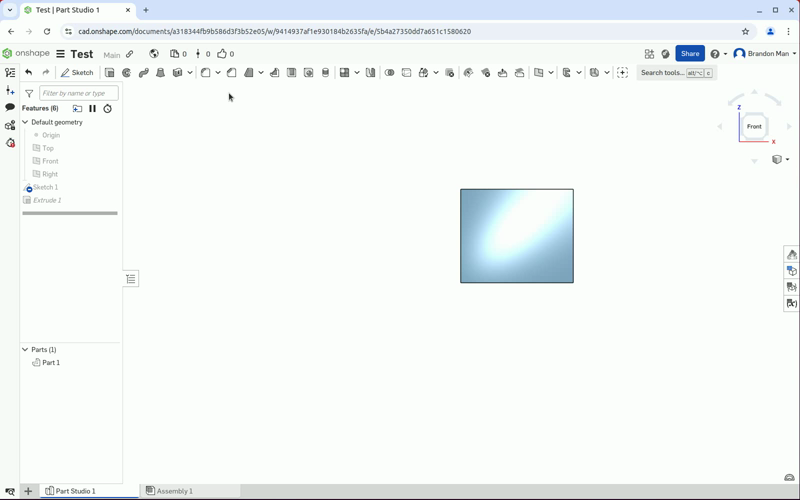
mouse_move(73, 352)
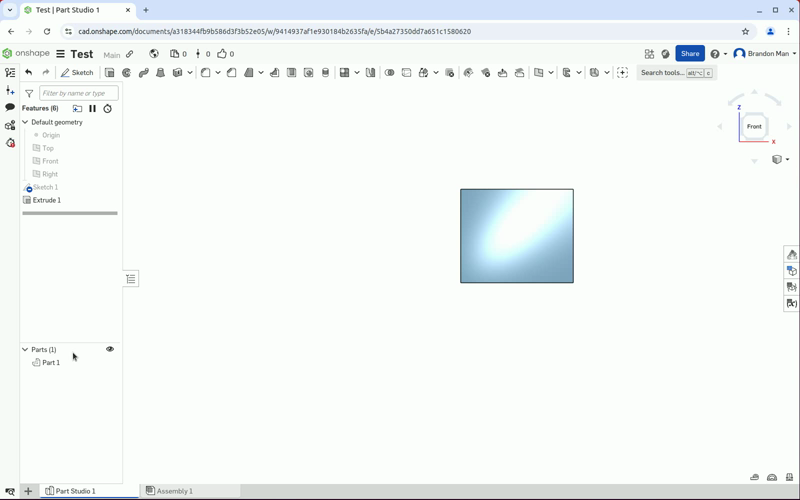
key(y)
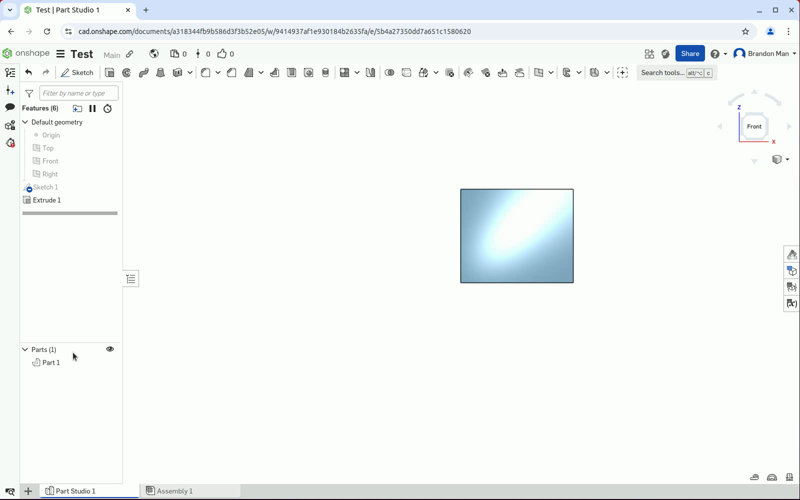
key(shift+p)
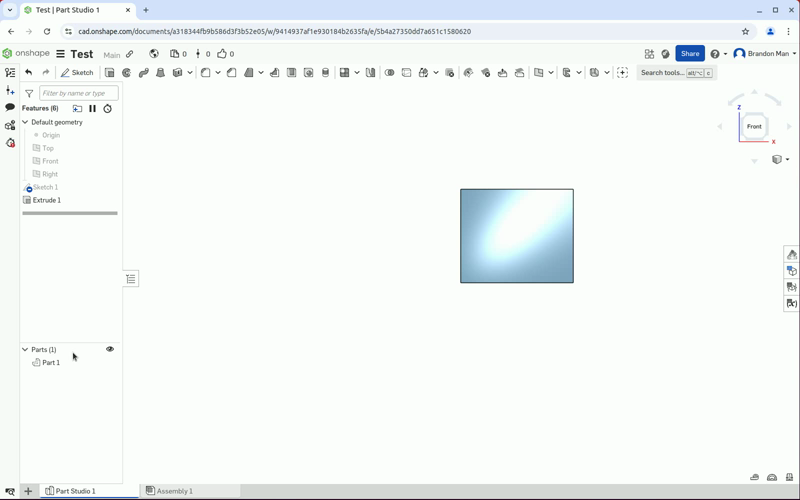
key(space)
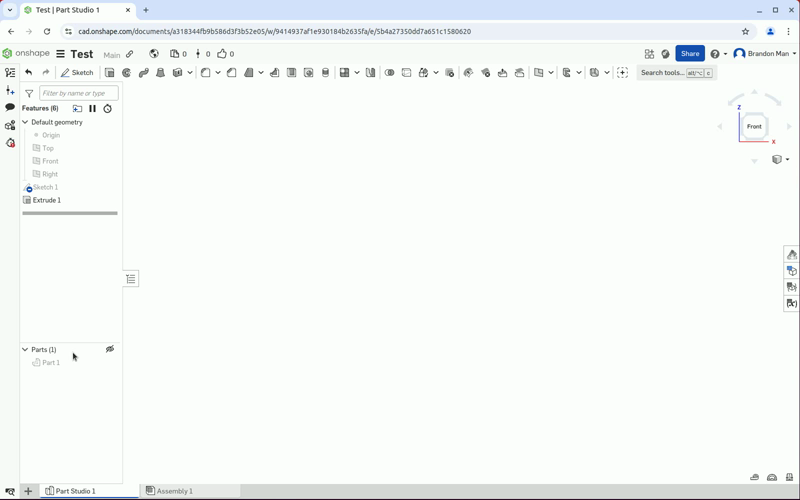
key_down(shift)
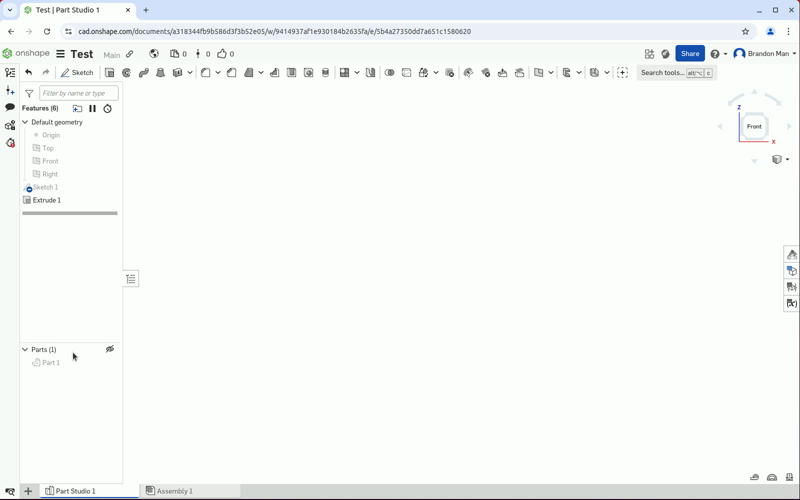
key(left)
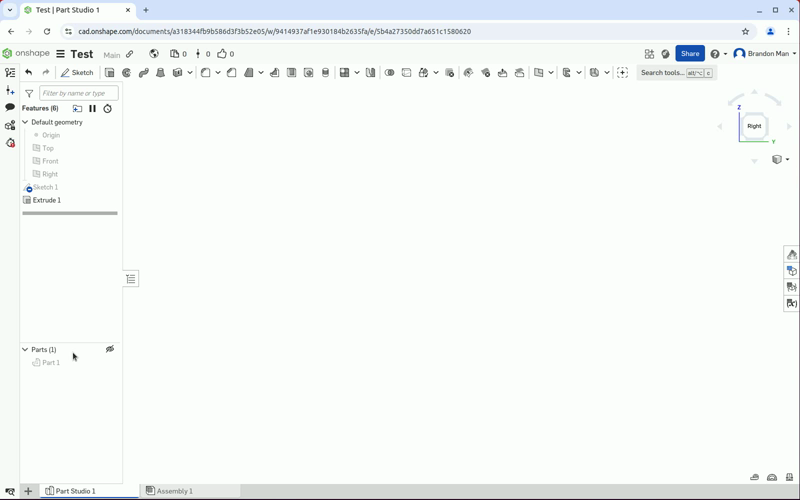
key_up(shift)
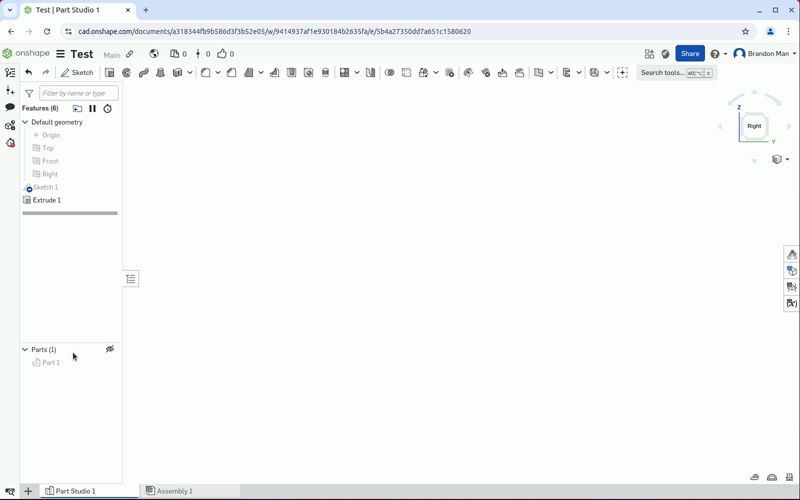
mouse_move(73, 352)
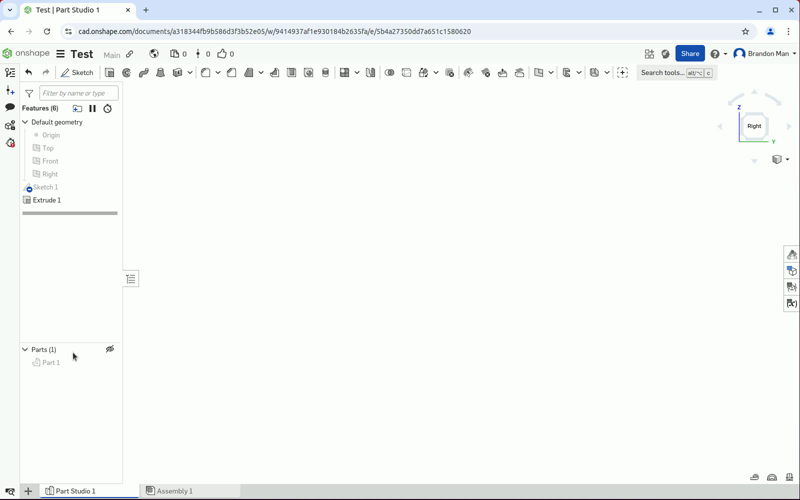
key(shift+y)
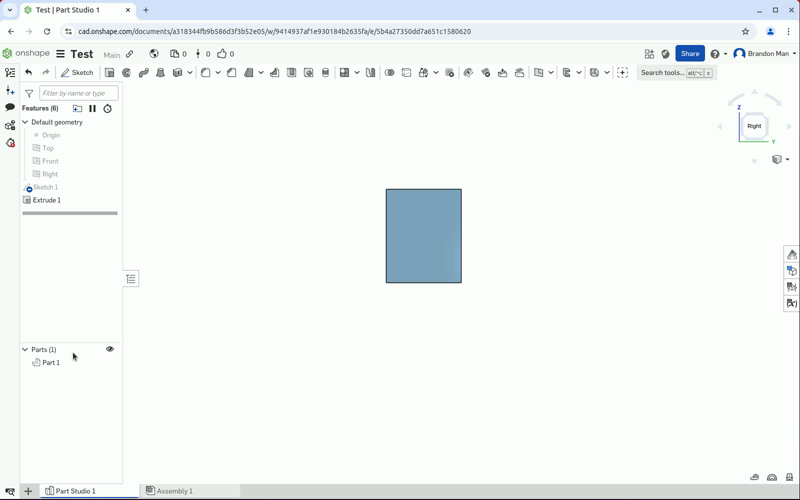
mouse_move(541, 75)
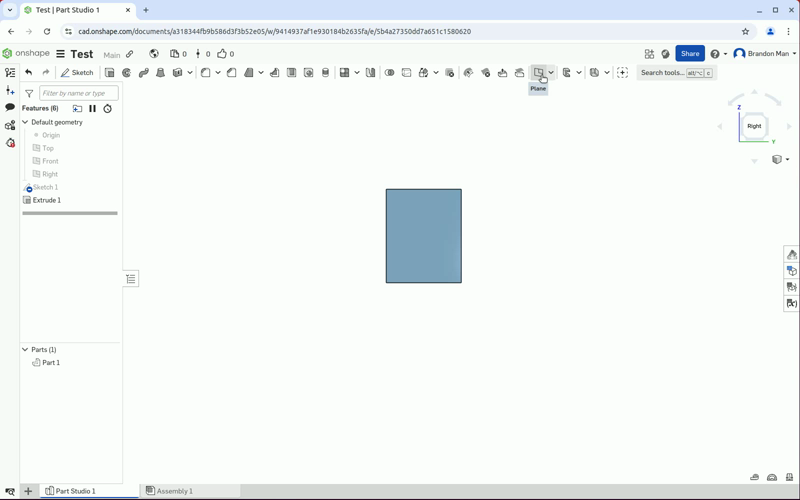
click(541, 75)
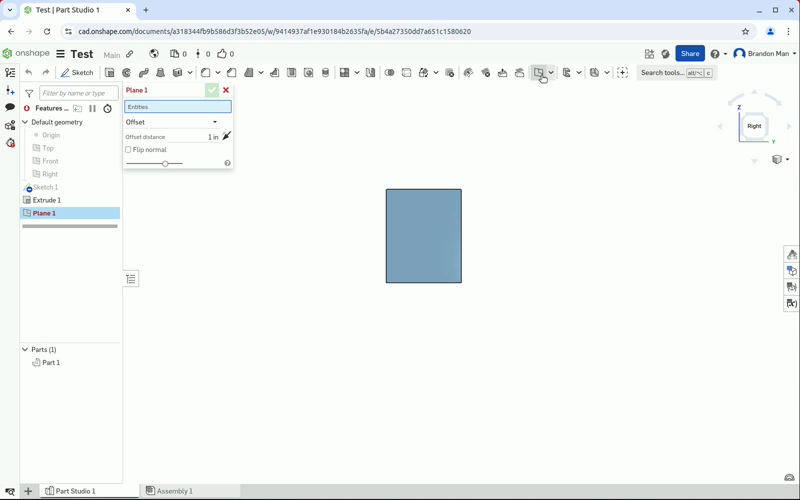
mouse_move(73, 176)
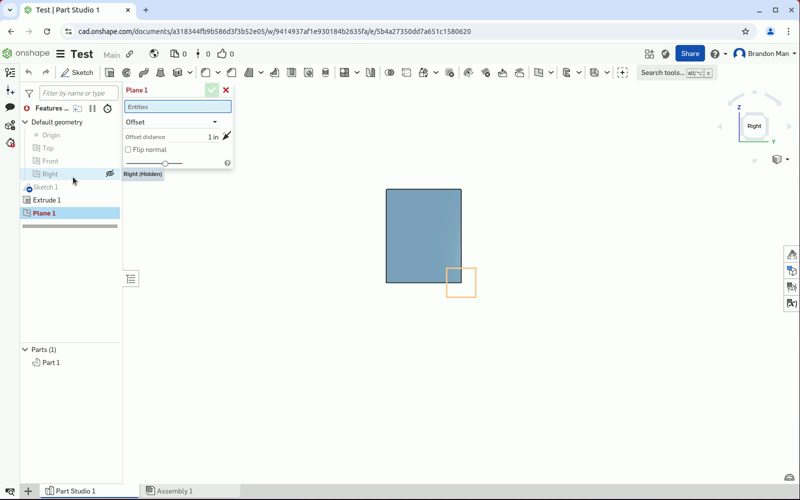
click(73, 176)
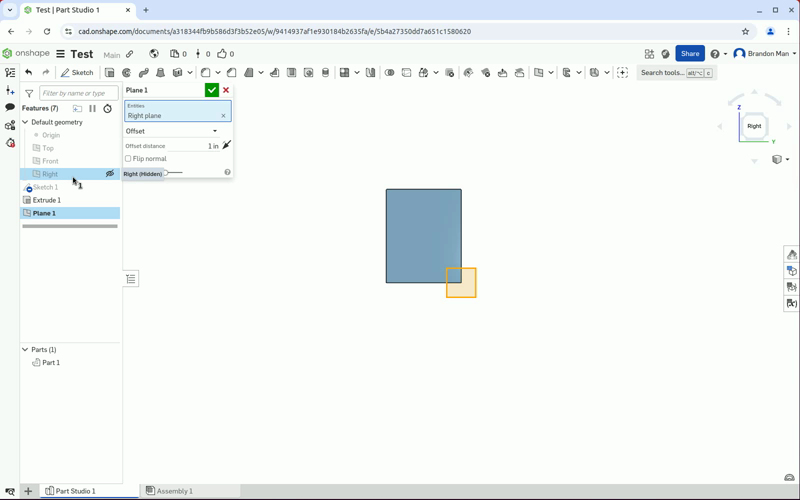
key(tab, 2)
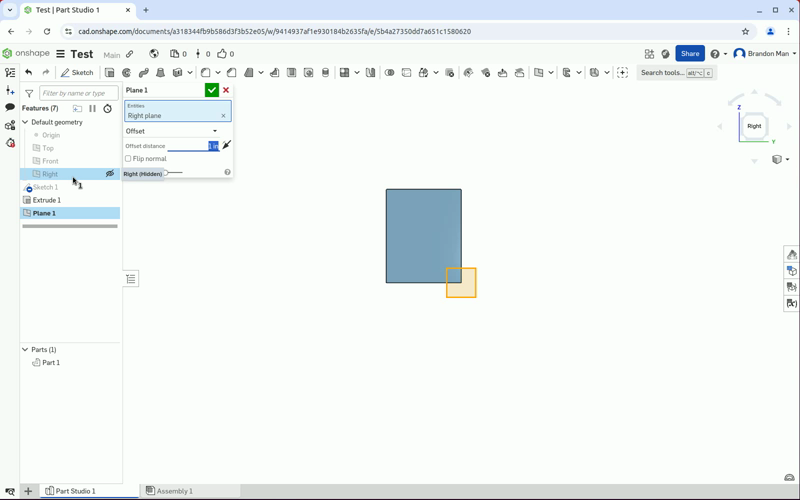
text(23.108)
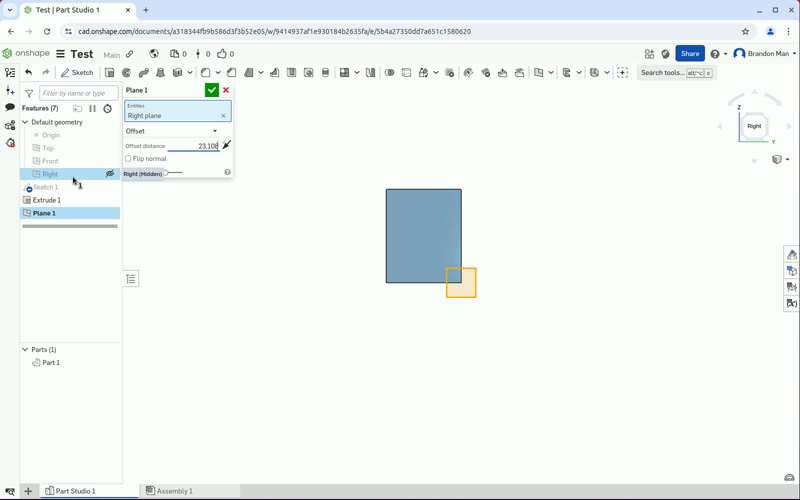
key(enter, 2)
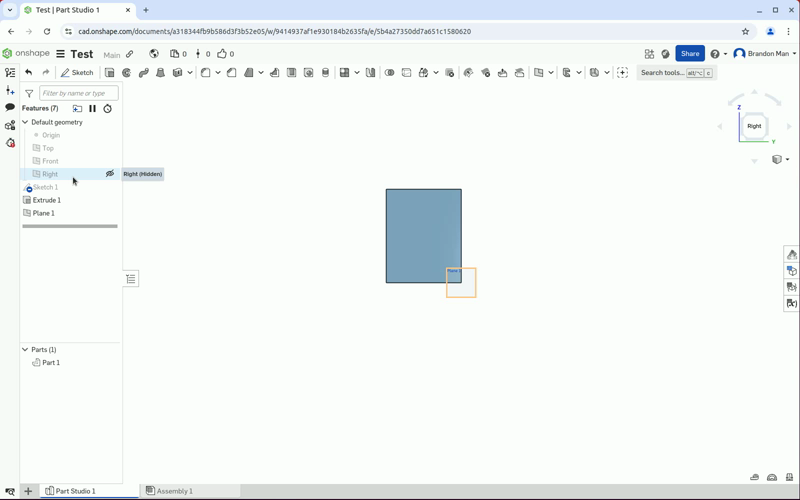
key(shift+s)
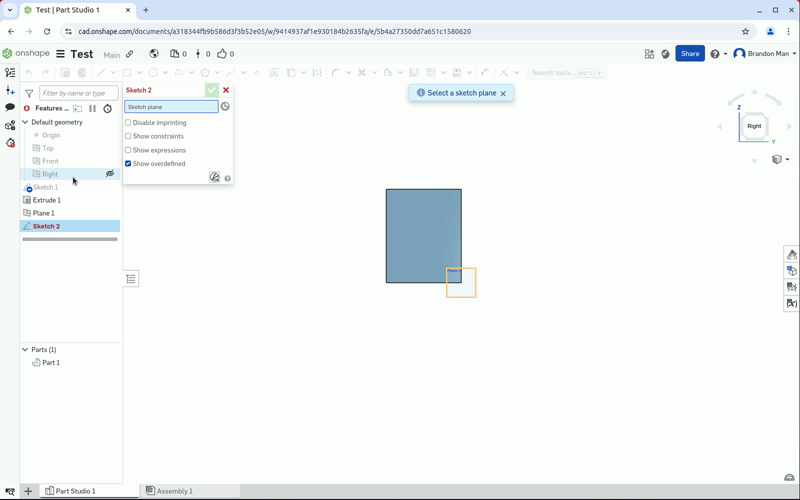
mouse_move(73, 215)
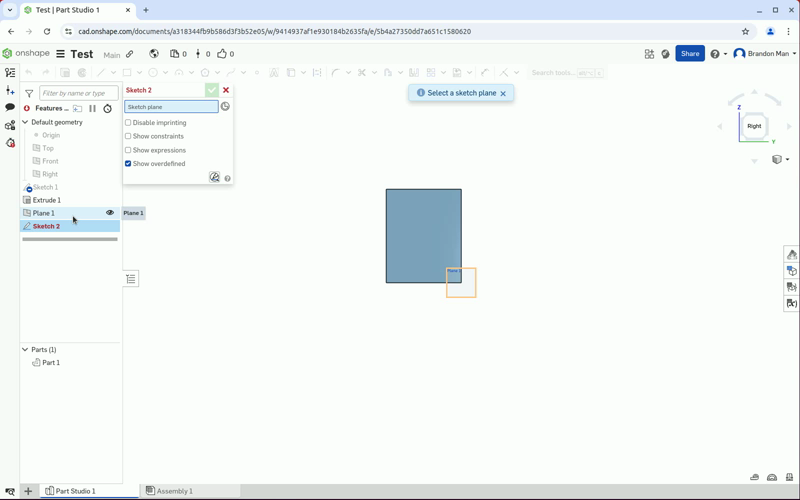
click(73, 215)
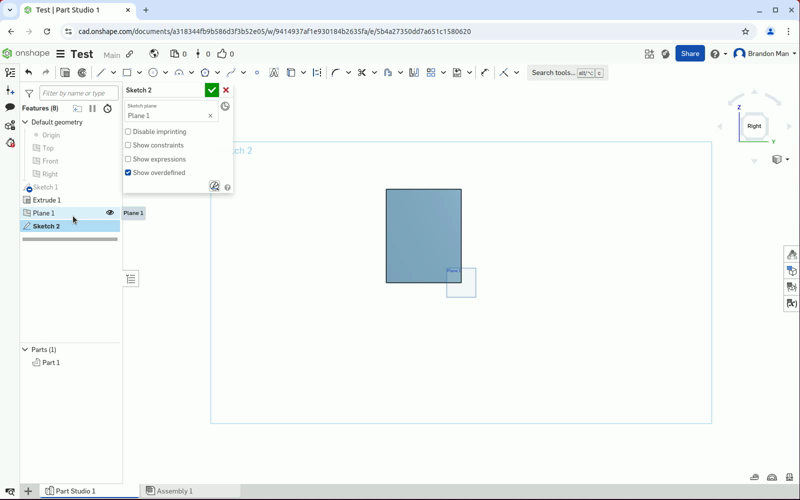
mouse_move(73, 352)
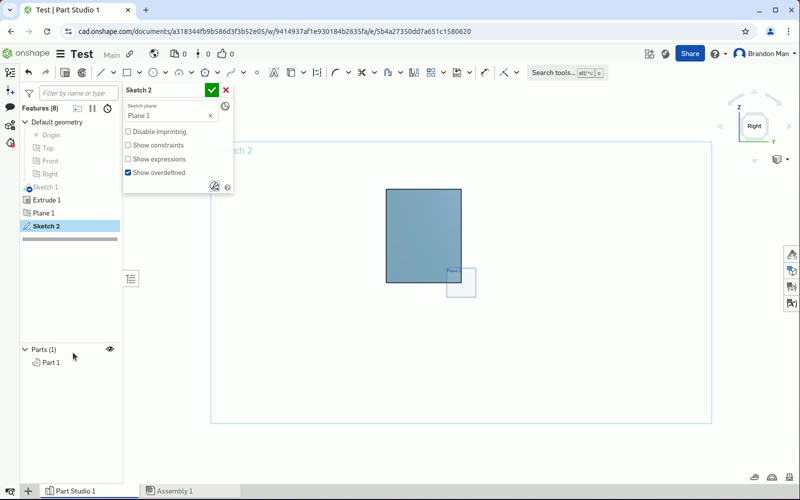
key(y)
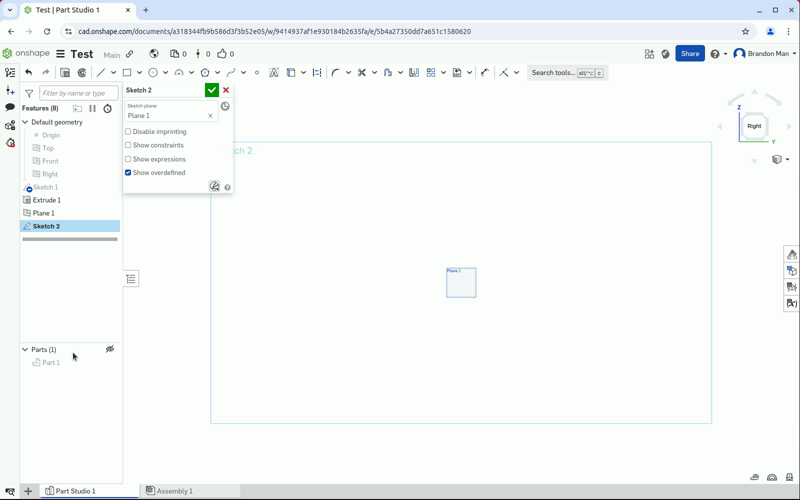
key(l)
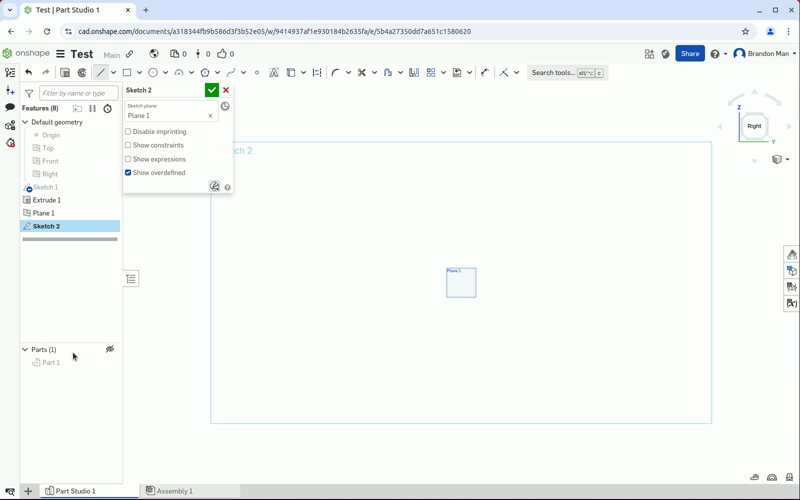
key_down(shift)
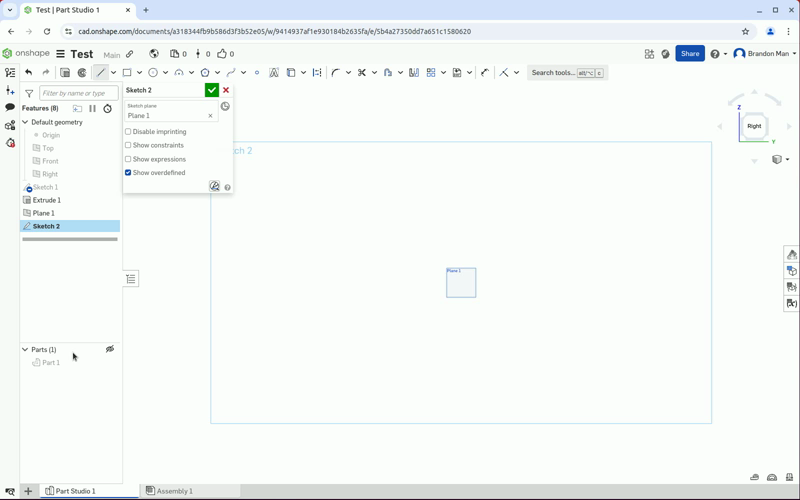
mouse_move(385, 264)
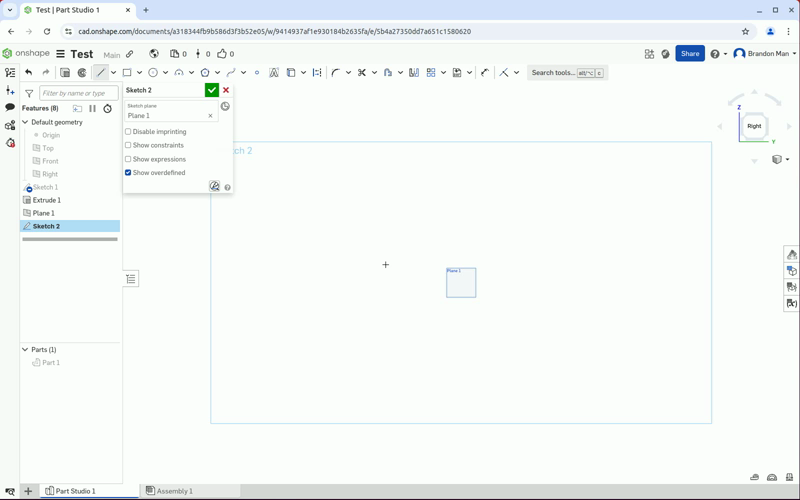
click(385, 264)
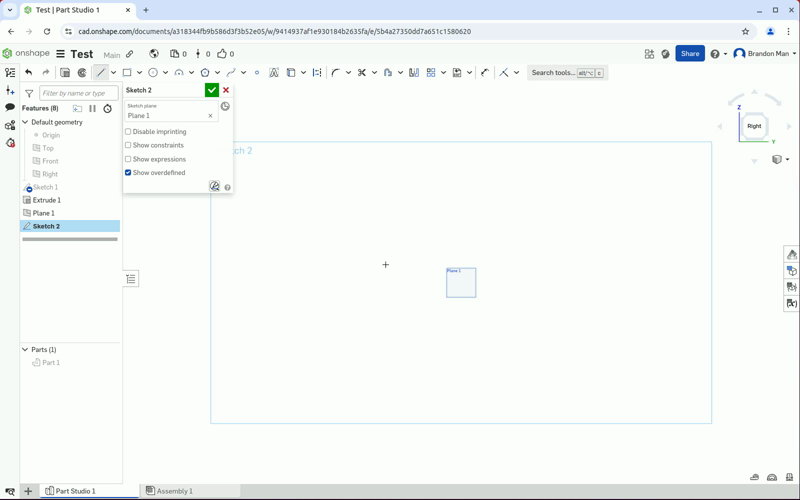
key_up(shift)
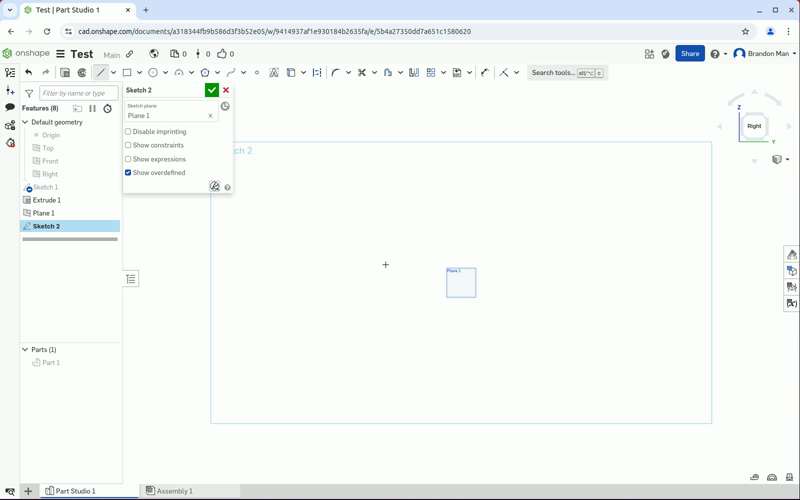
key_down(shift)
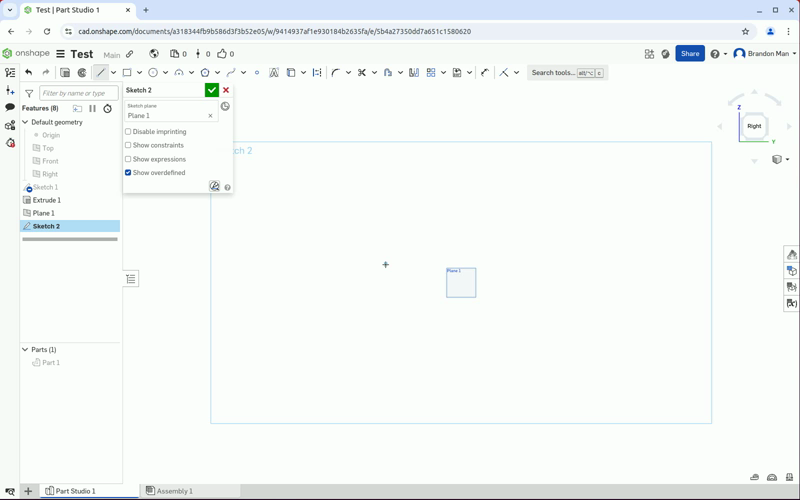
mouse_move(442, 188)
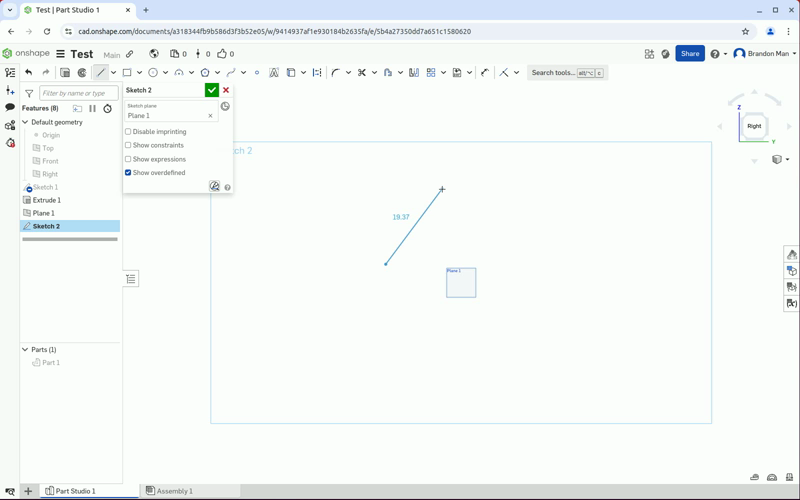
click(442, 188)
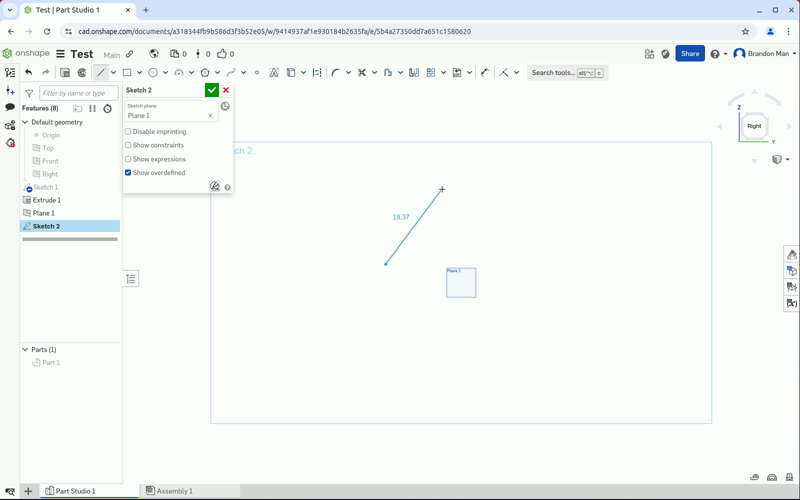
key_up(shift)
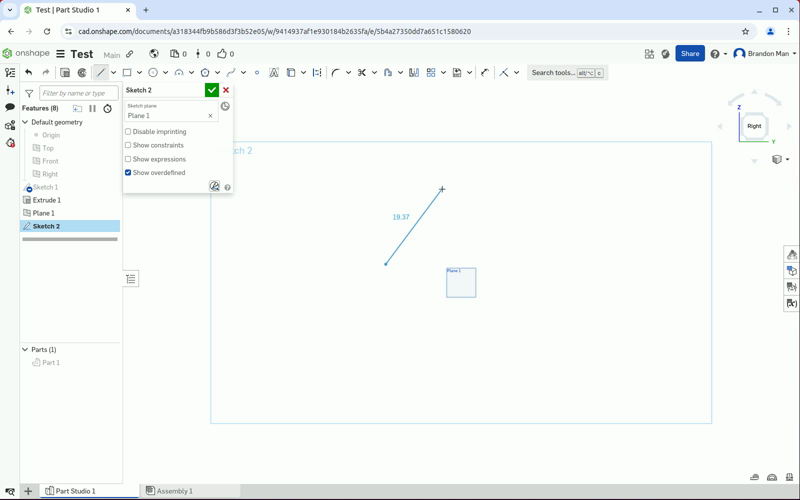
key_down(shift)
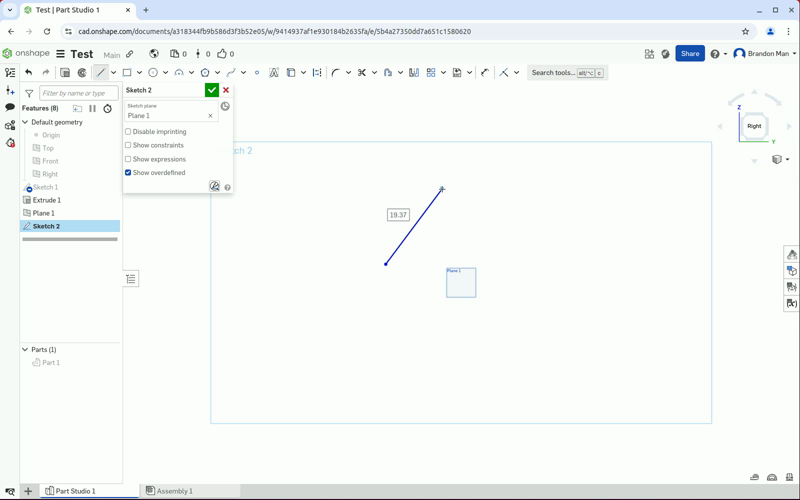
mouse_move(472, 188)
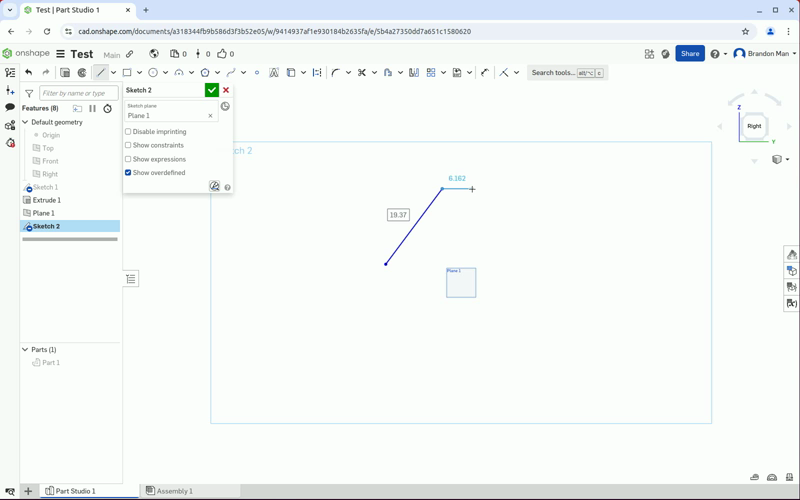
mouse_move(385, 188)
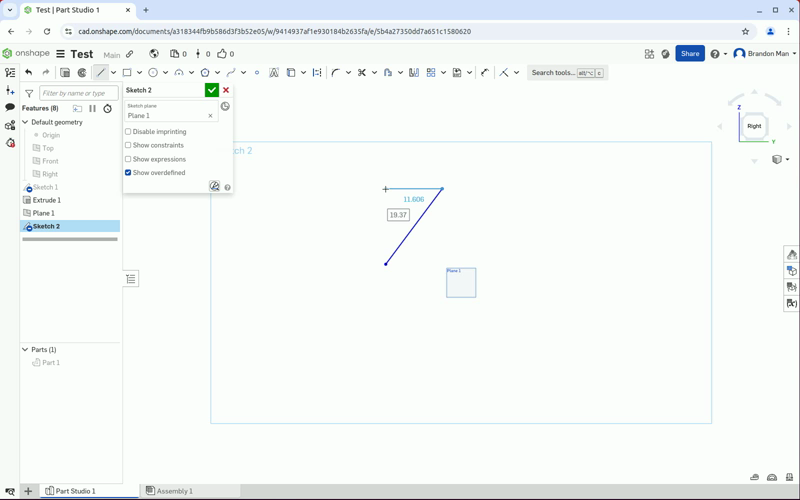
click(385, 188)
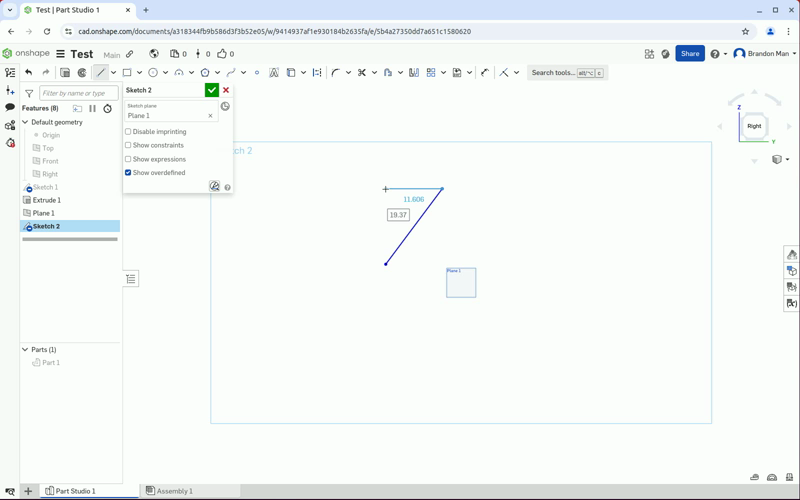
key_up(shift)
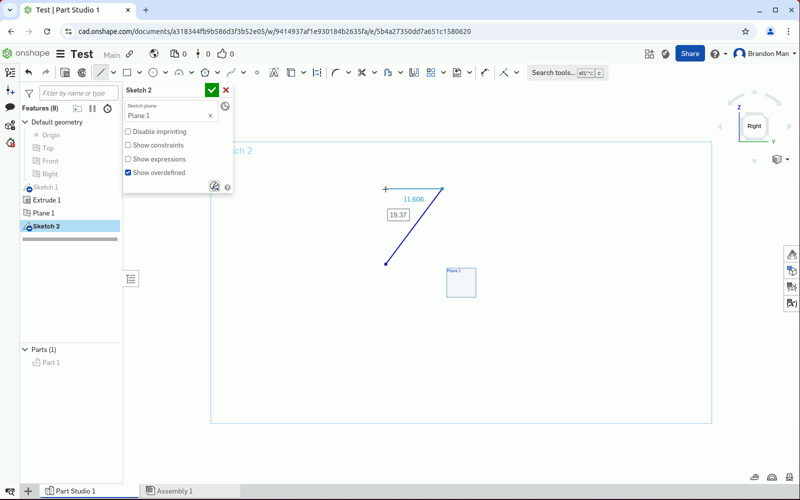
key_down(shift)
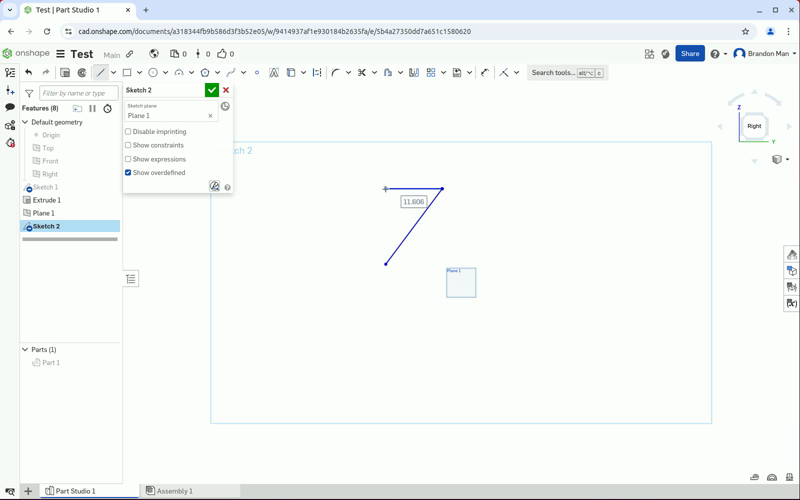
mouse_move(385, 264)
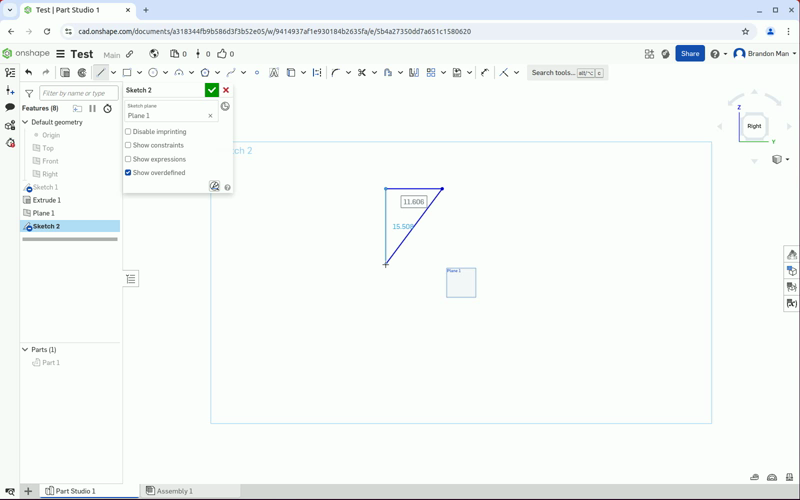
key_up(shift)
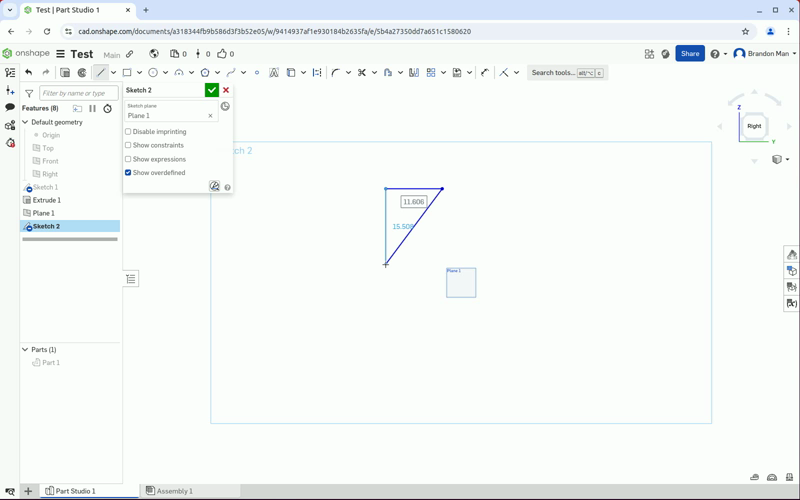
click(385, 264)
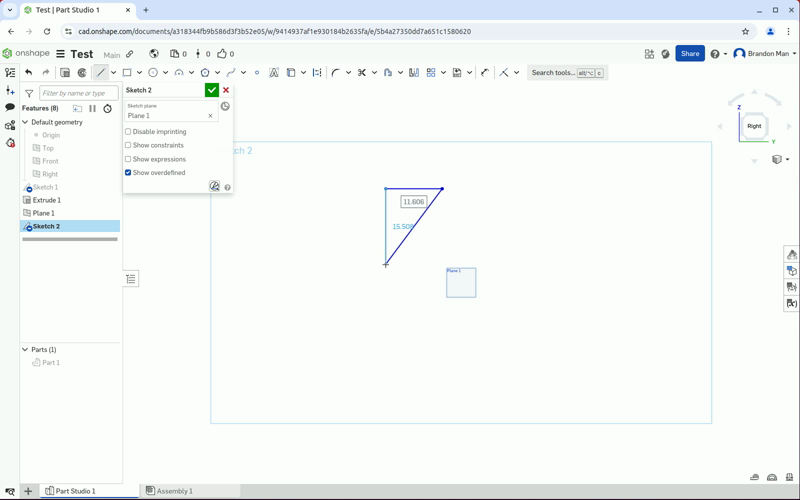
key(esc)
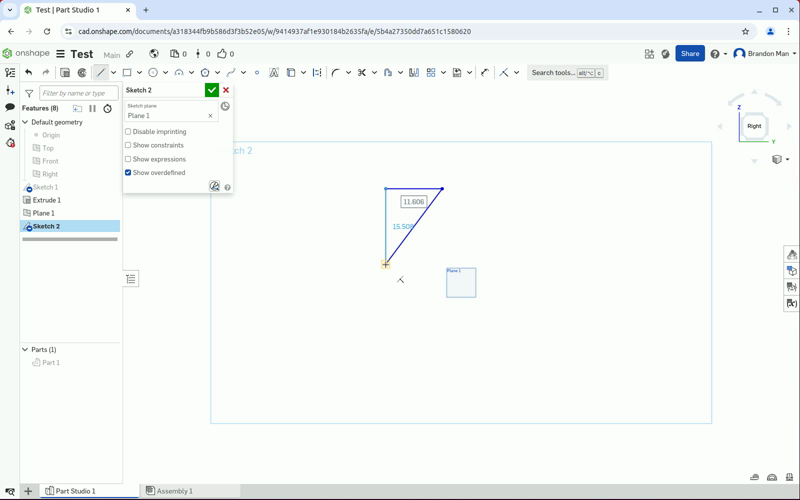
mouse_move(395, 223)
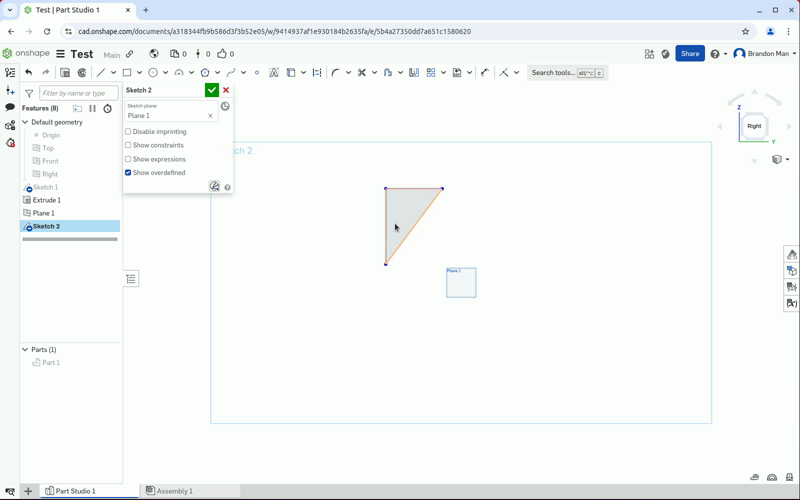
click(395, 223)
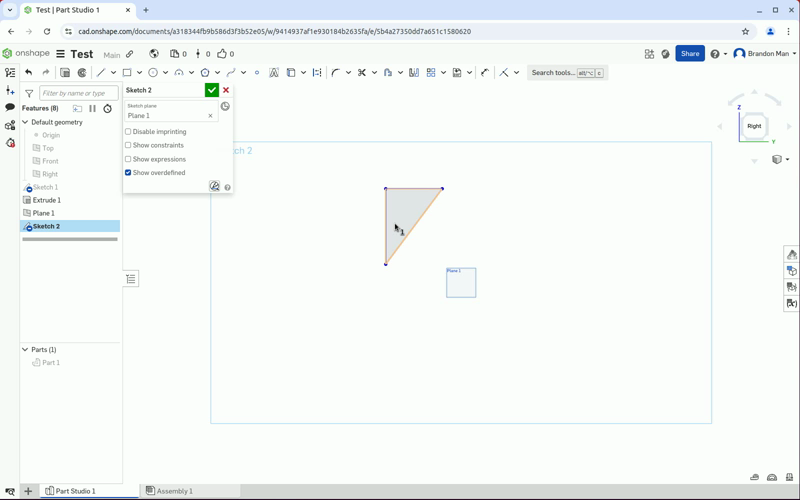
mouse_move(73, 352)
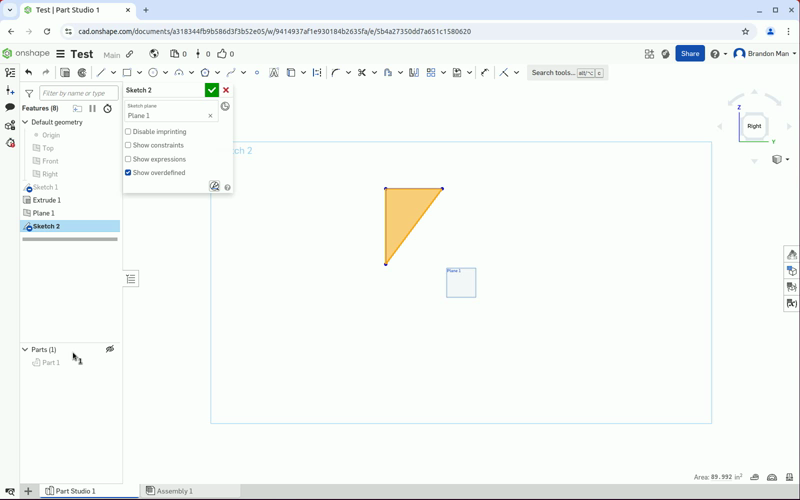
key(shift+y)
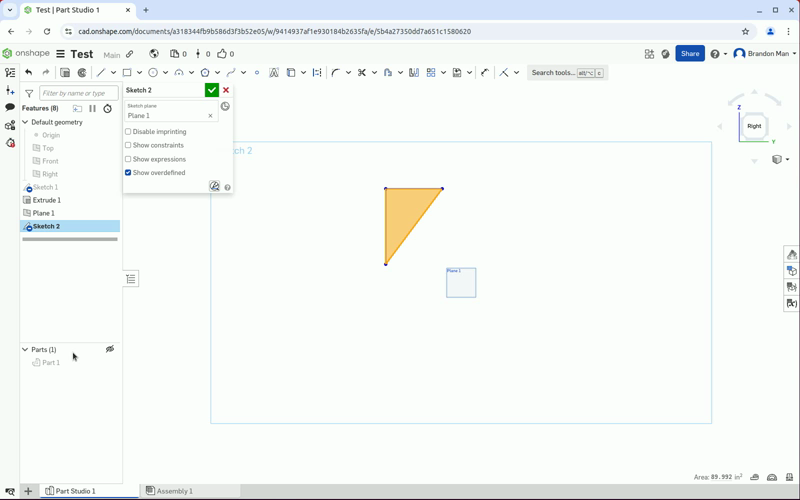
key(shift+e)
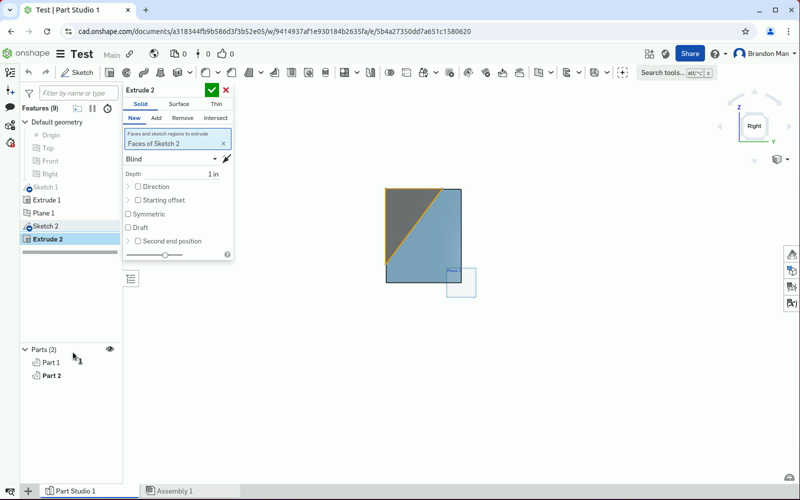
mouse_move(143, 106)
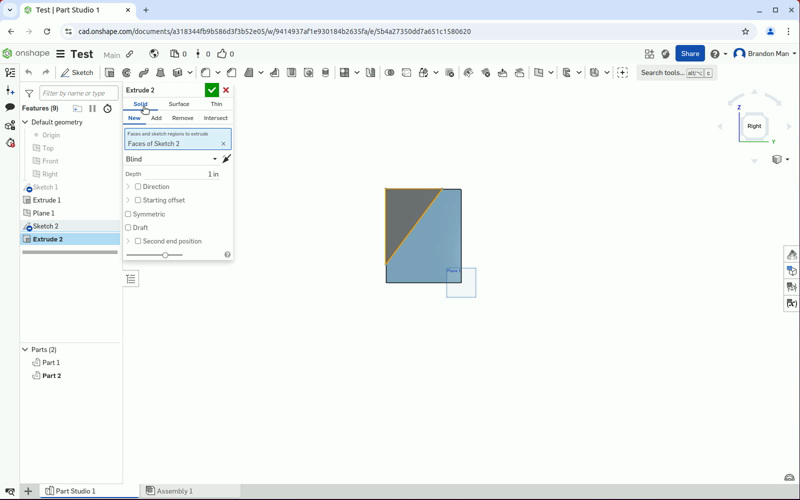
click(143, 106)
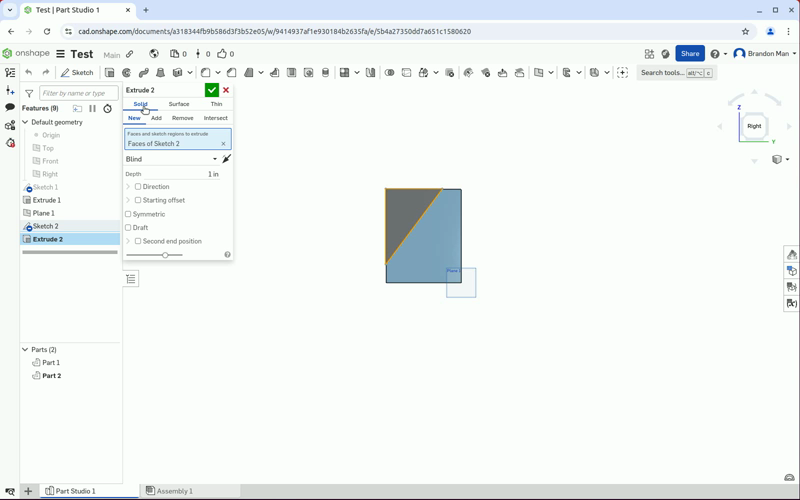
mouse_move(186, 120)
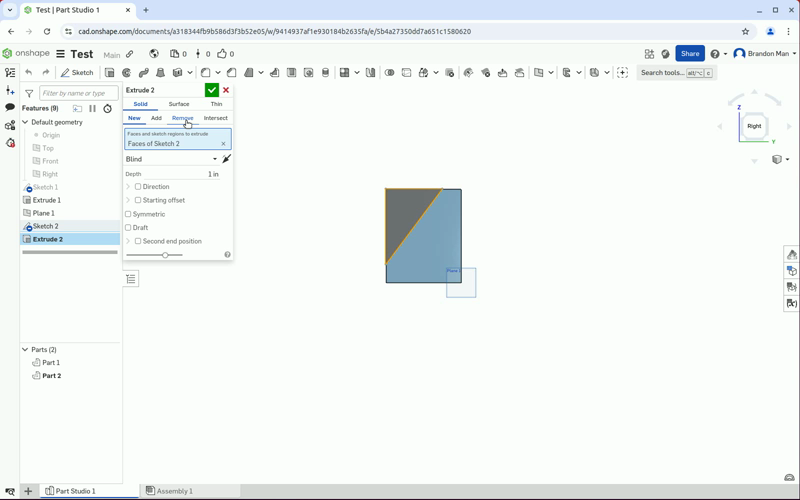
click(186, 120)
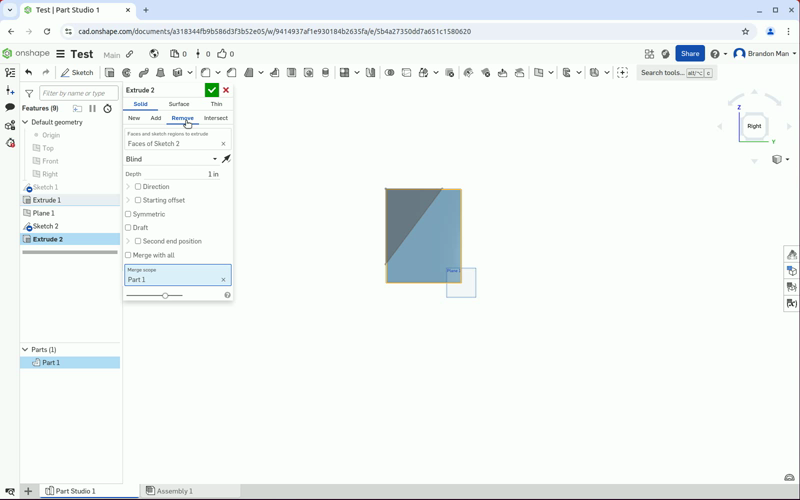
key(tab, 4)
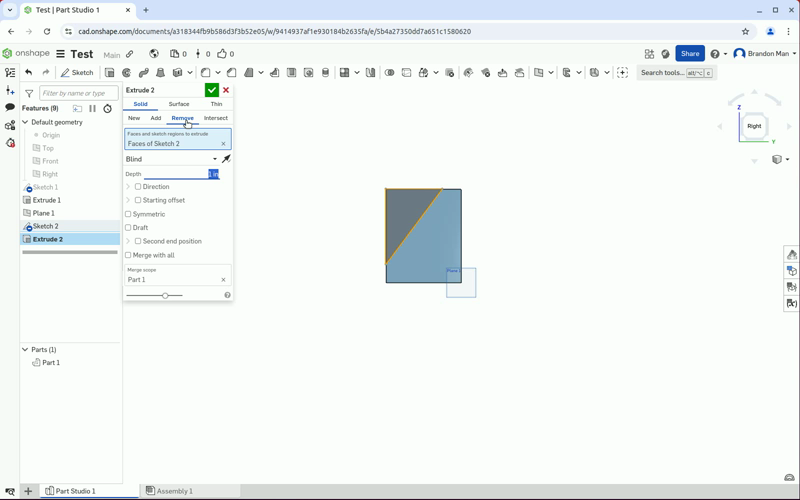
text(15.405)
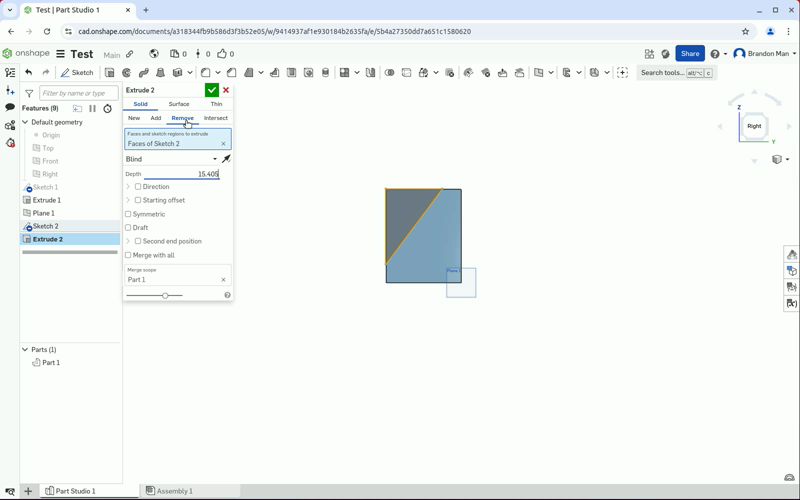
key(tab, 6)
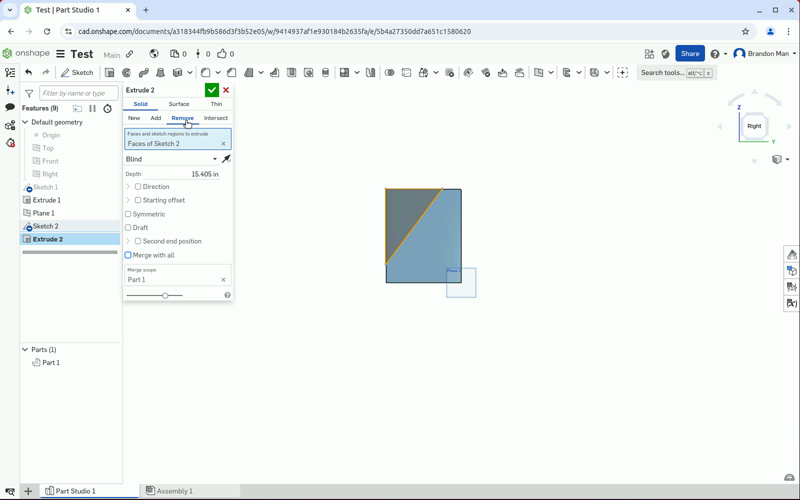
key(space)
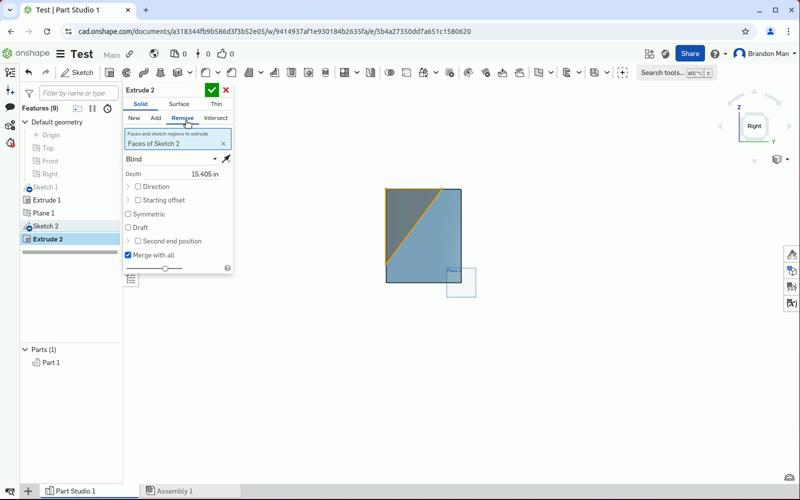
key(enter)
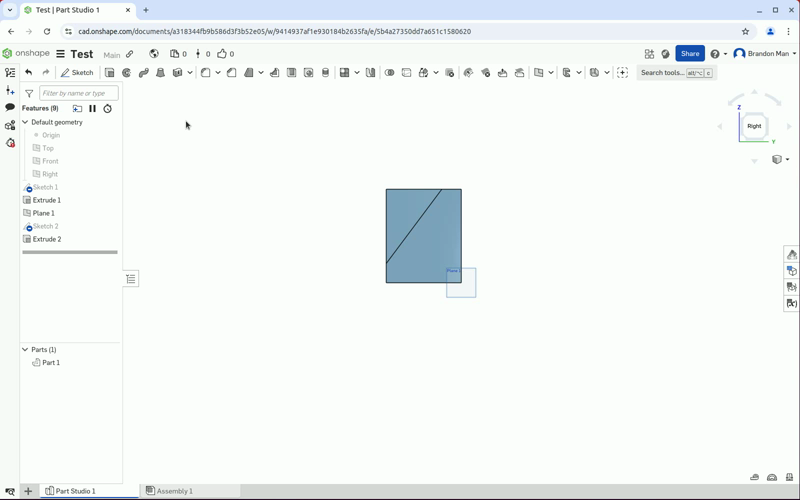
key(shift+h)
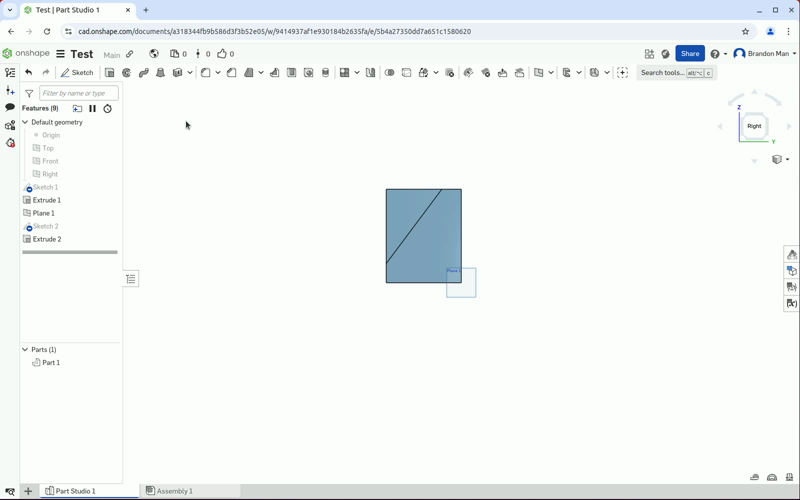
key(shift+h)
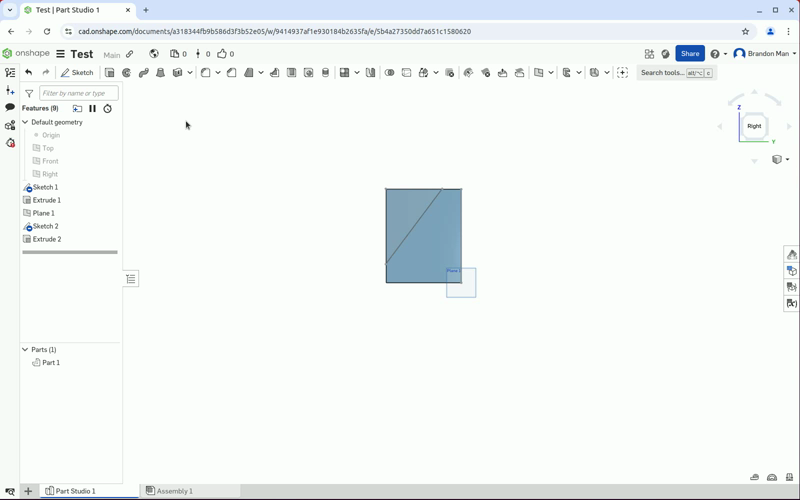
key(shift+7)
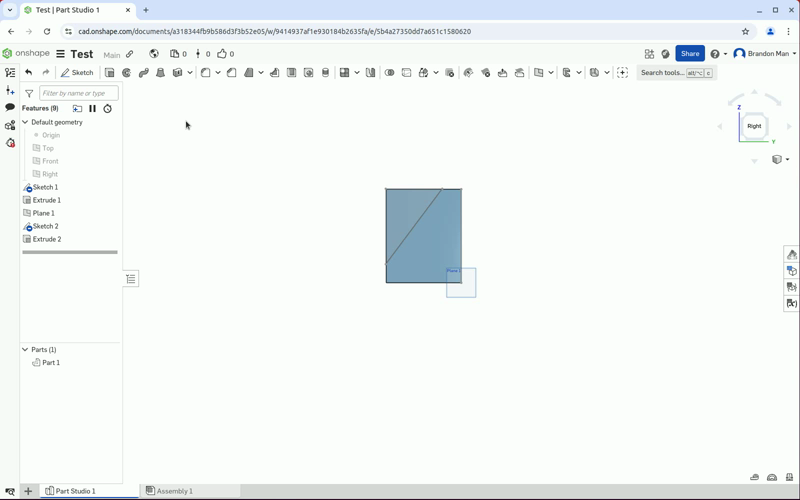
key(right, 2)
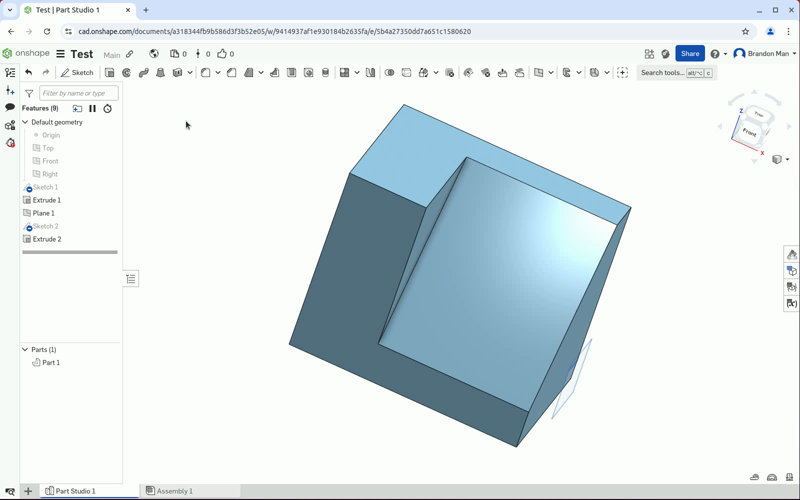
key(down, 2)
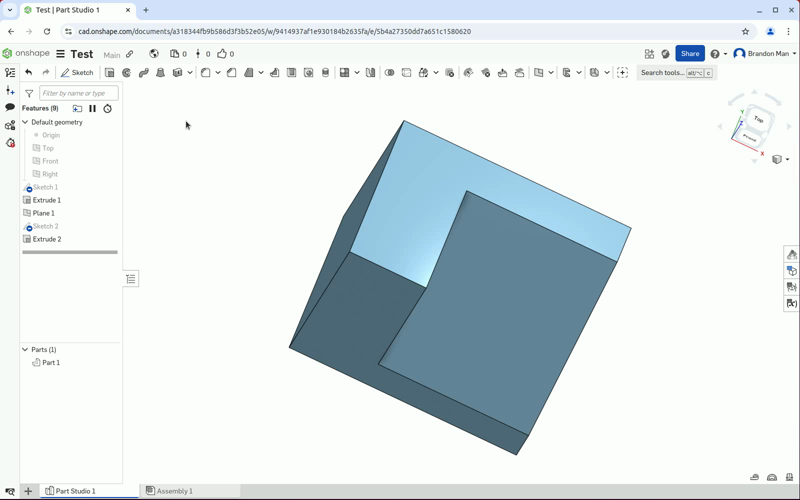
key(up, 2)
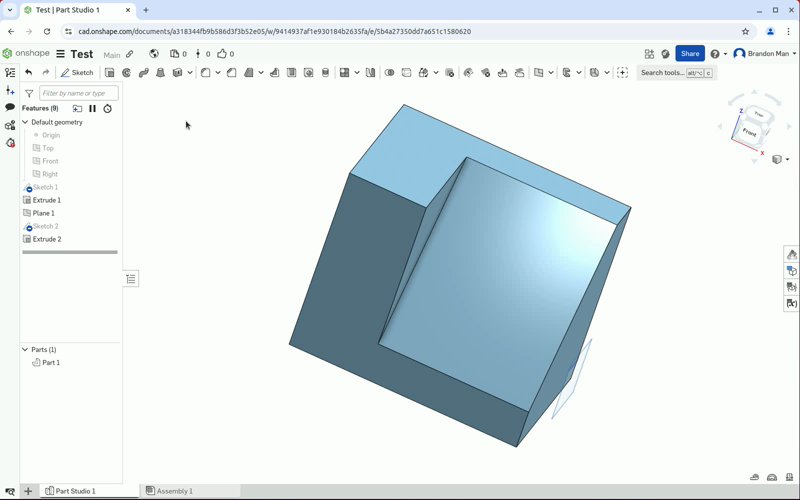
key(left, 2)
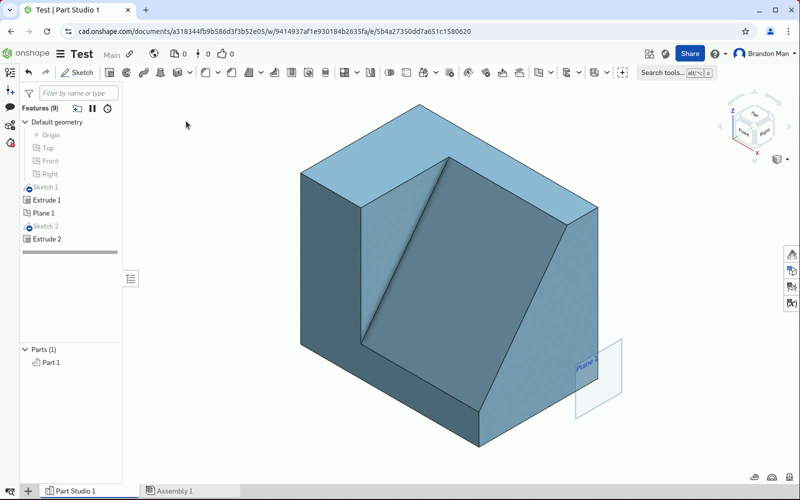
mouse_move(73, 189)
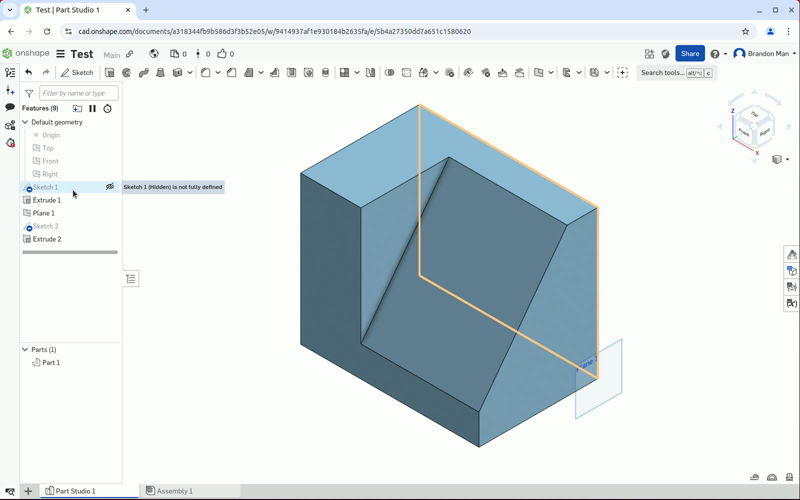
click(73, 189)